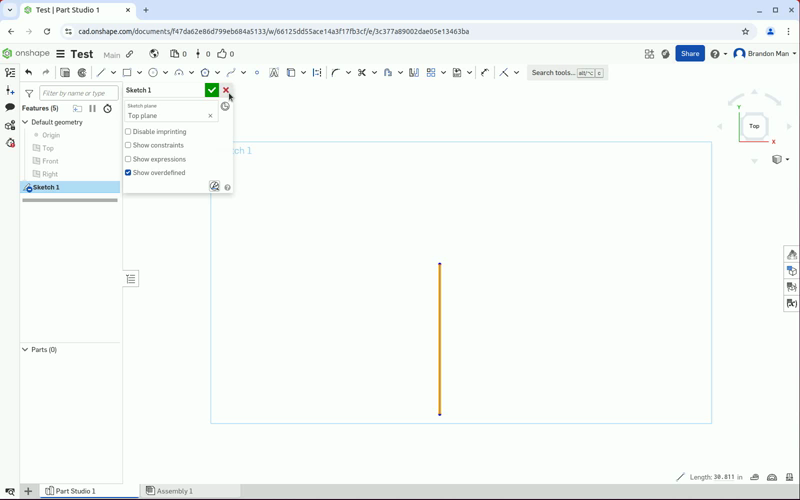
key(shift+h)
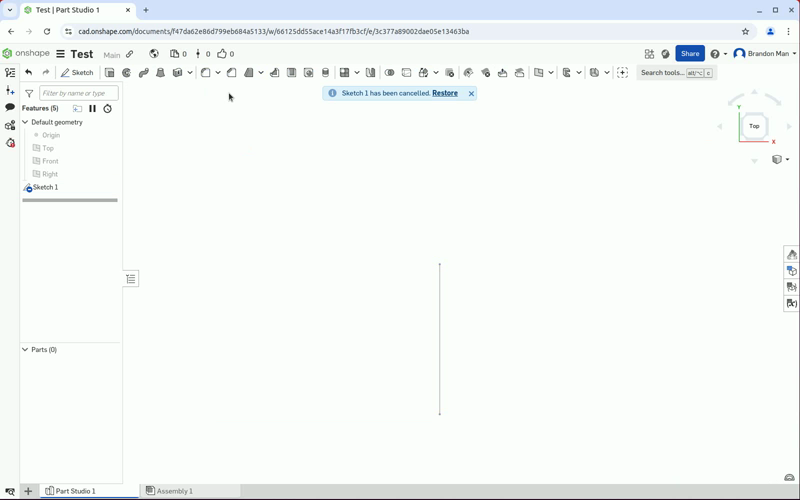
key(shift+s)
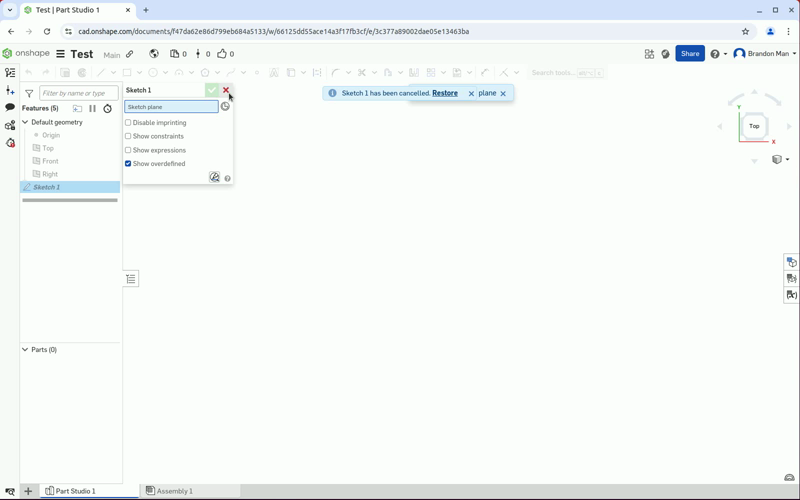
mouse_move(73, 150)
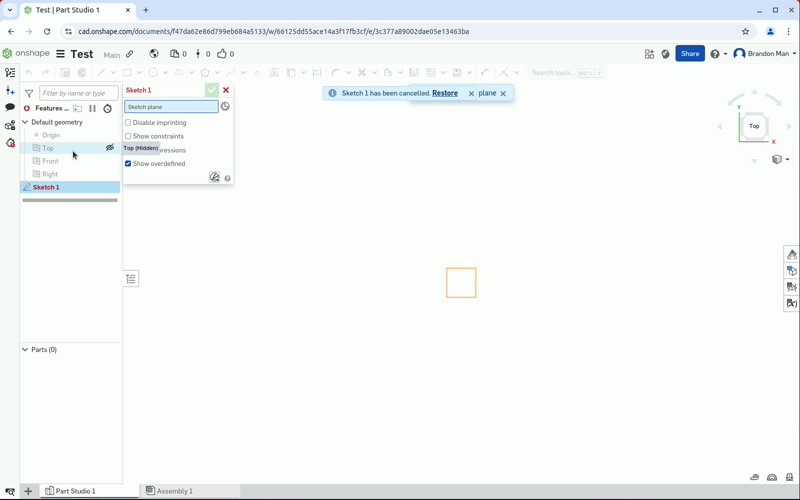
click(73, 150)
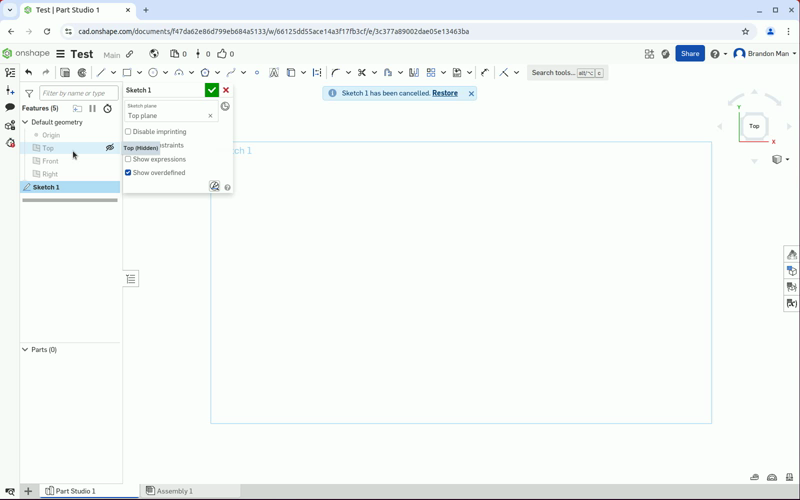
mouse_move(73, 352)
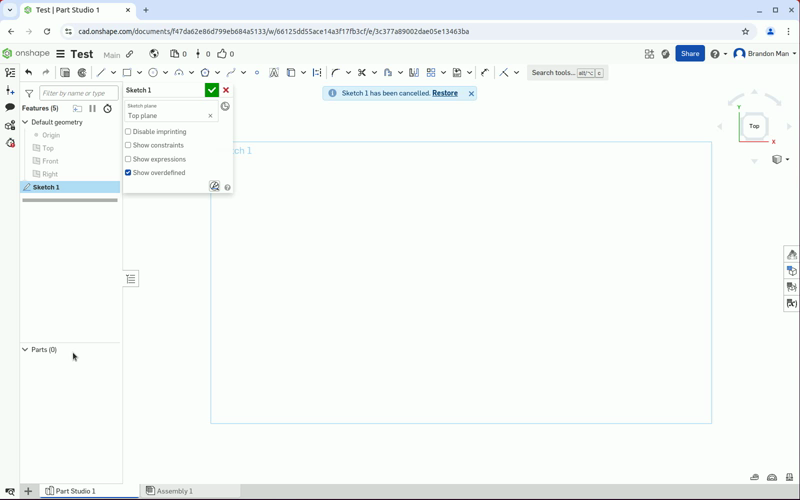
key(y)
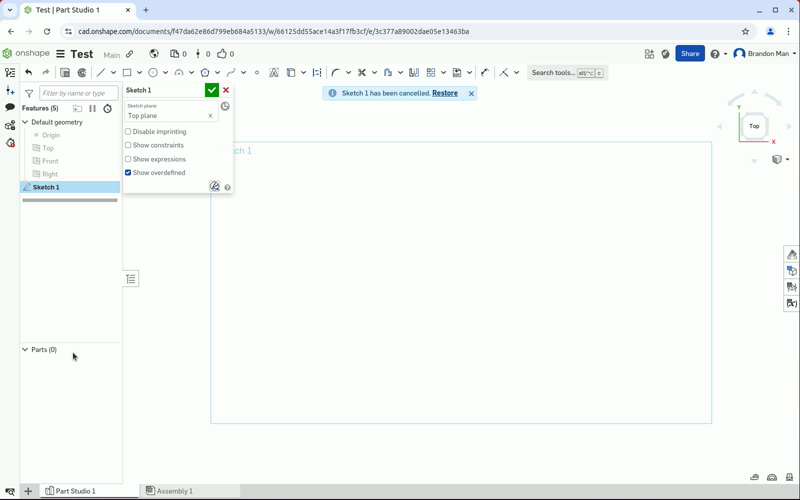
key(l)
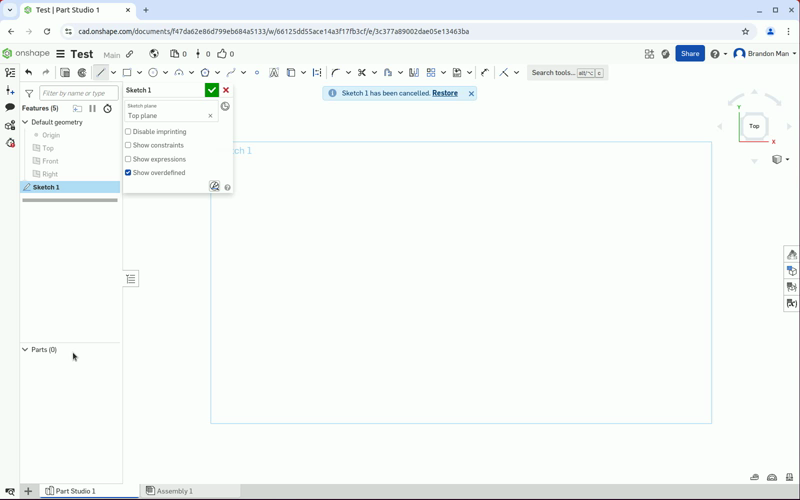
key_down(shift)
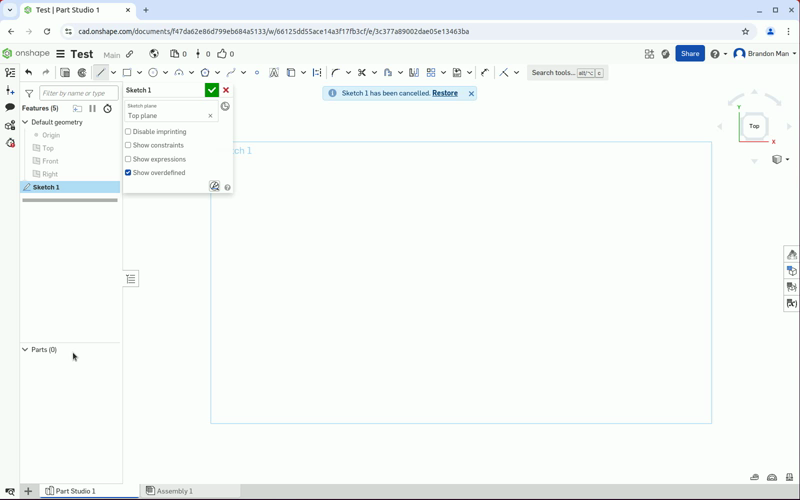
mouse_move(348, 353)
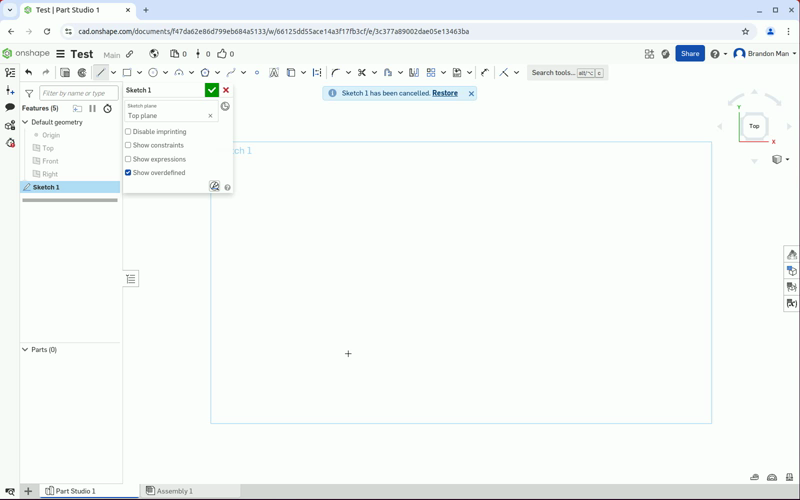
click(348, 353)
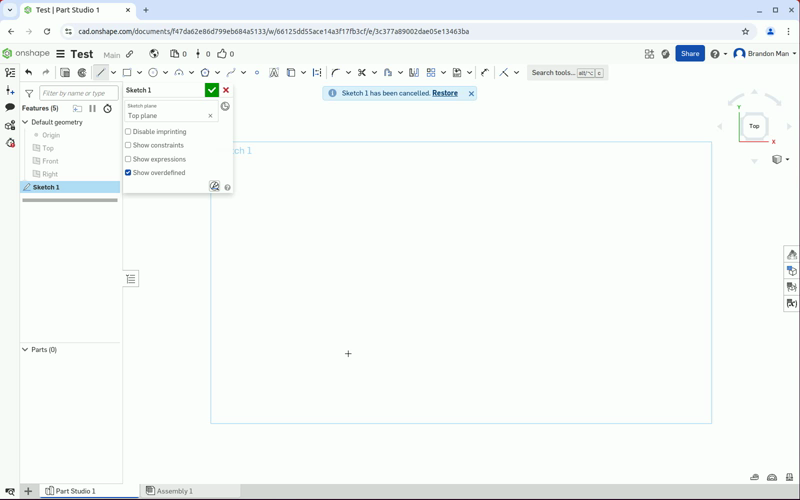
key_up(shift)
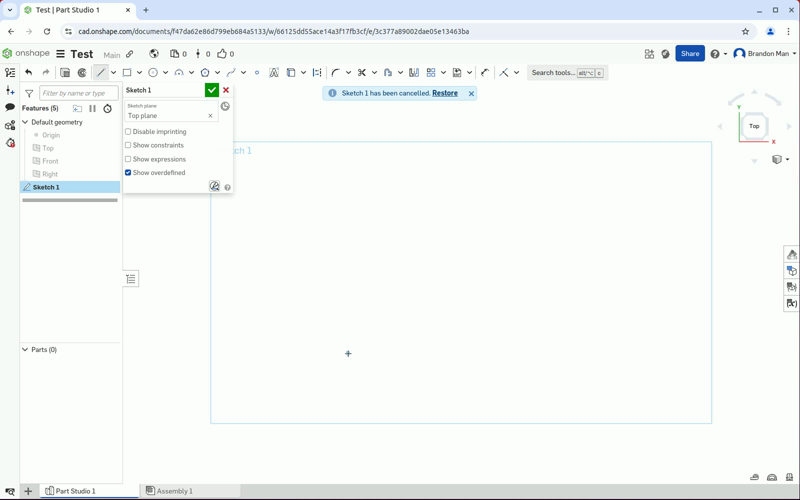
key_down(shift)
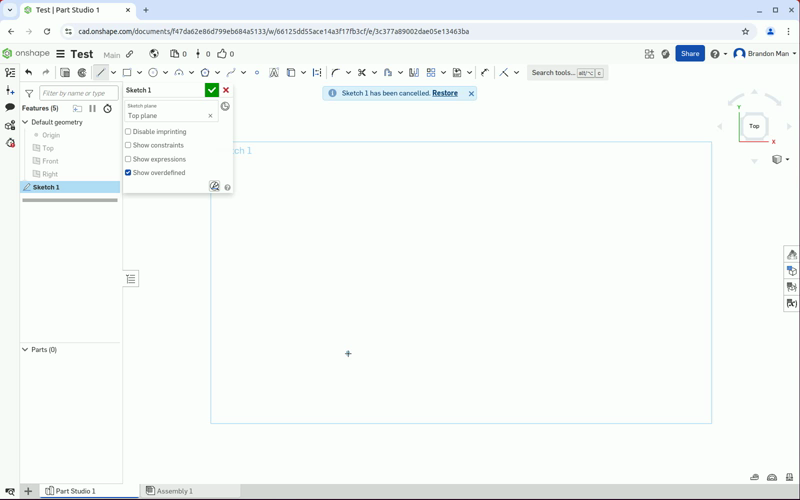
mouse_move(567, 353)
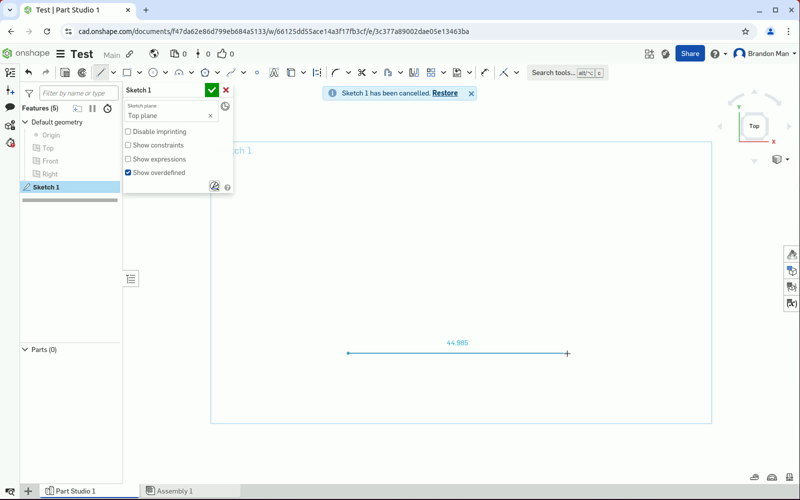
click(567, 353)
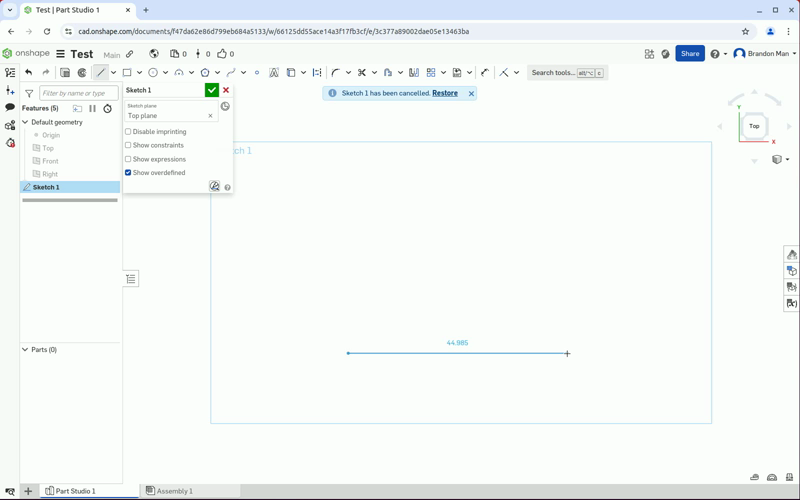
key_up(shift)
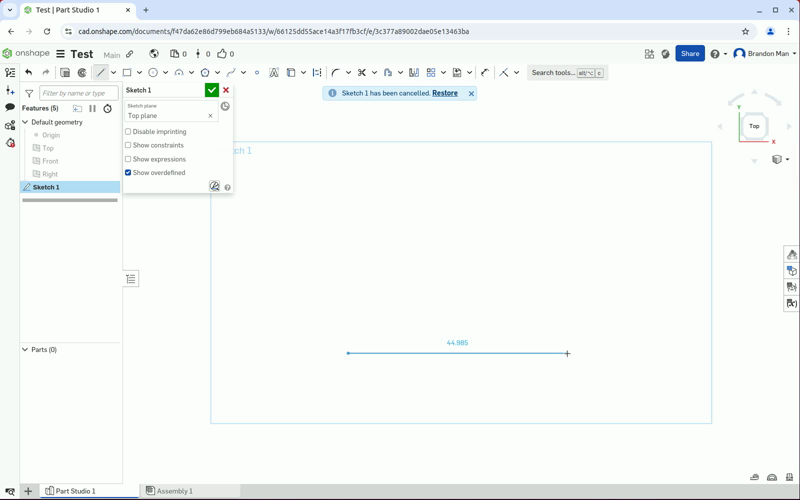
key_down(shift)
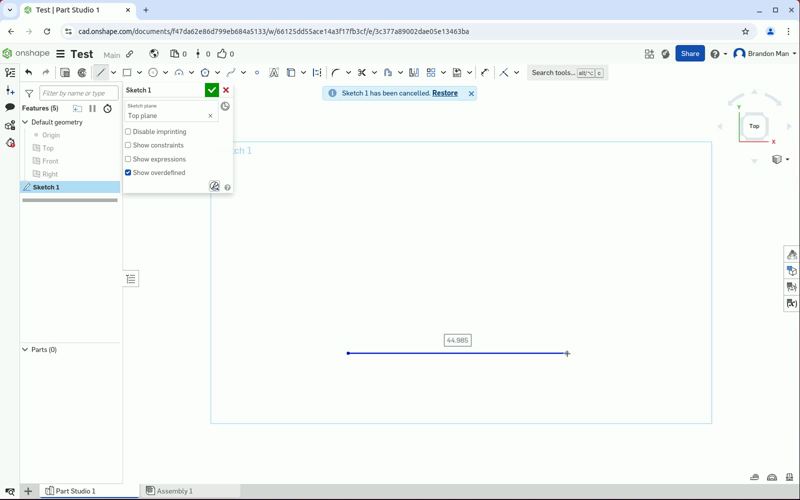
mouse_move(572, 214)
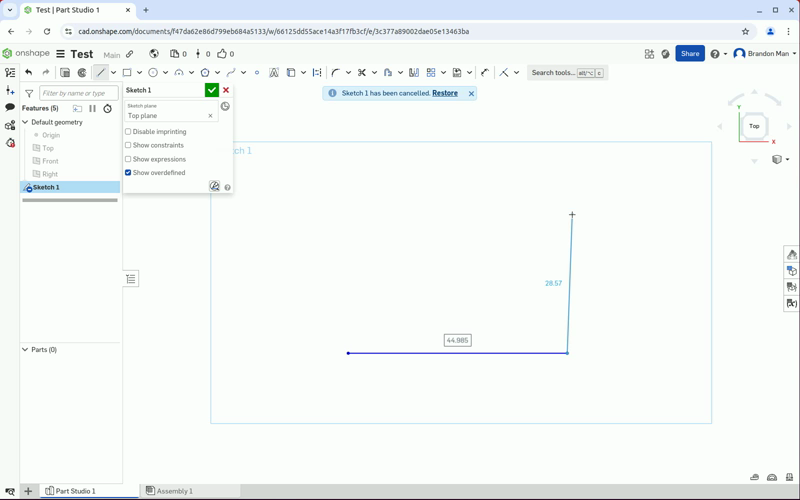
click(572, 214)
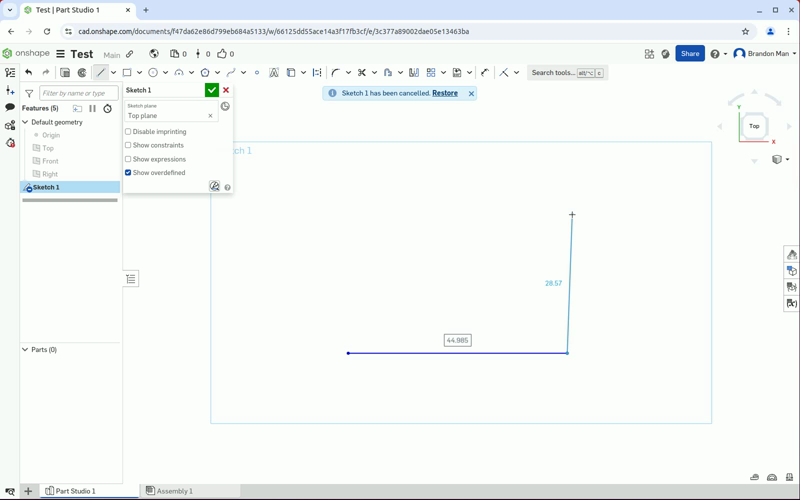
key_up(shift)
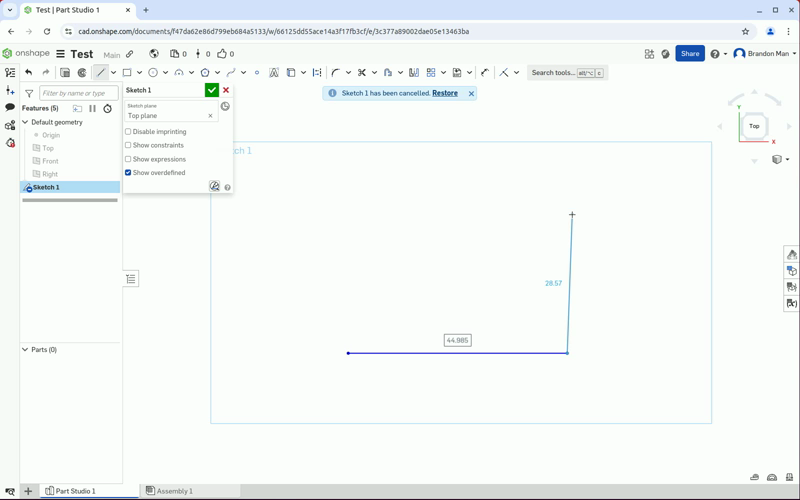
key_down(shift)
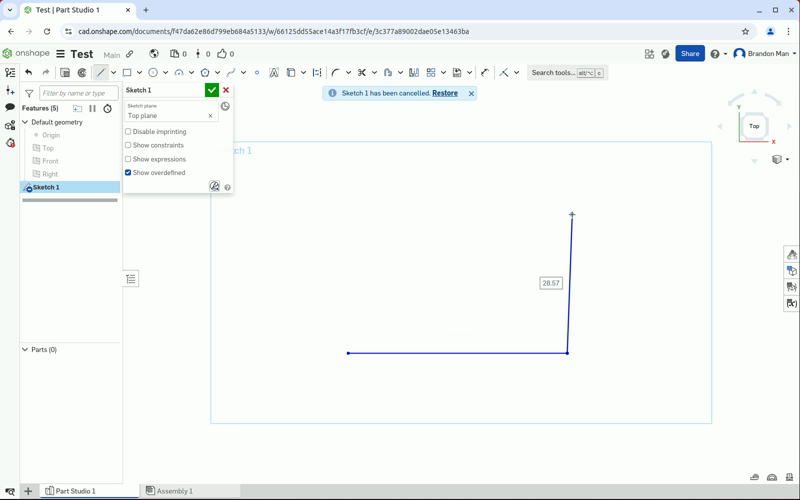
mouse_move(353, 214)
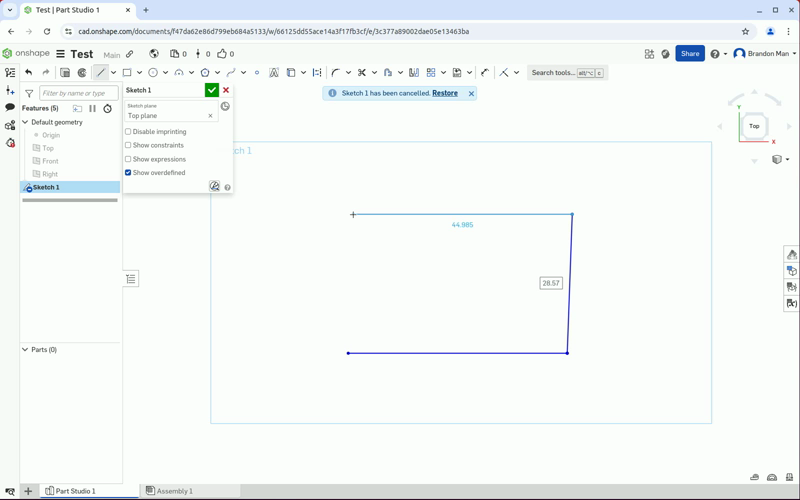
click(353, 214)
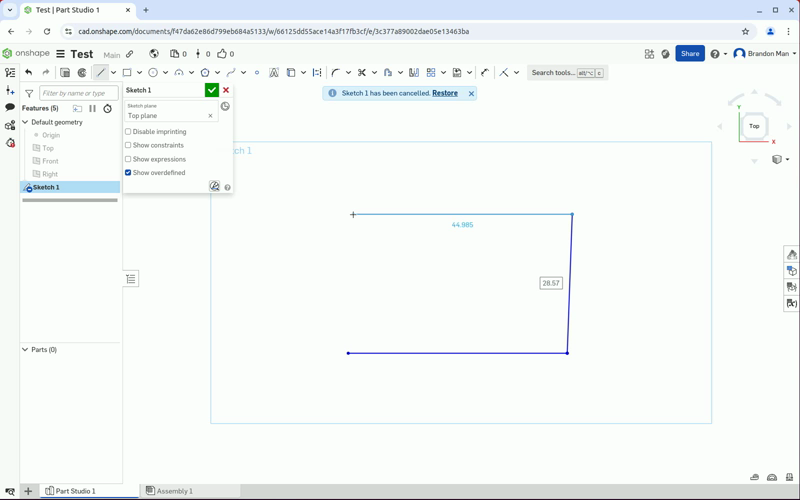
key_up(shift)
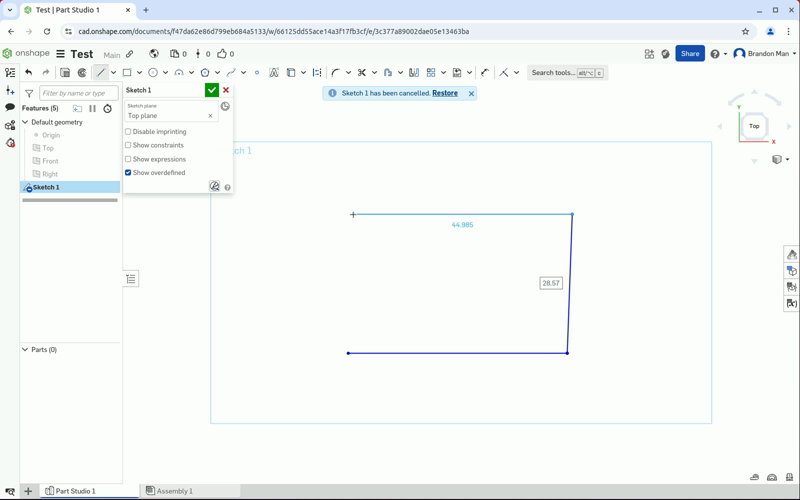
key_down(shift)
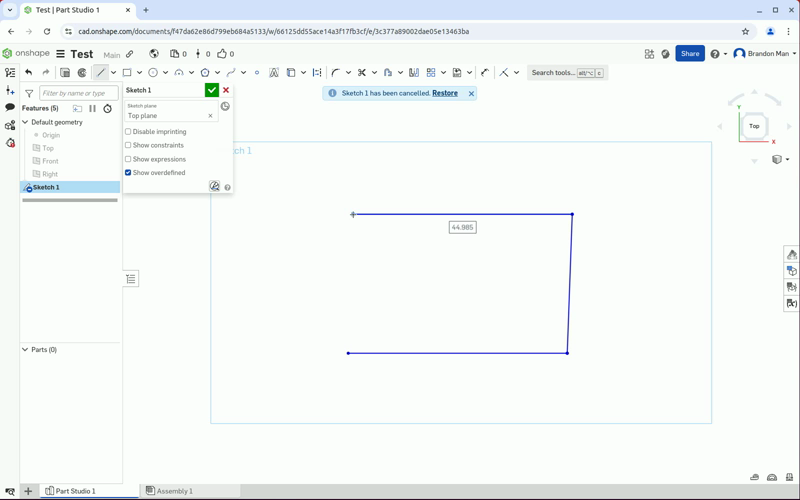
mouse_move(348, 353)
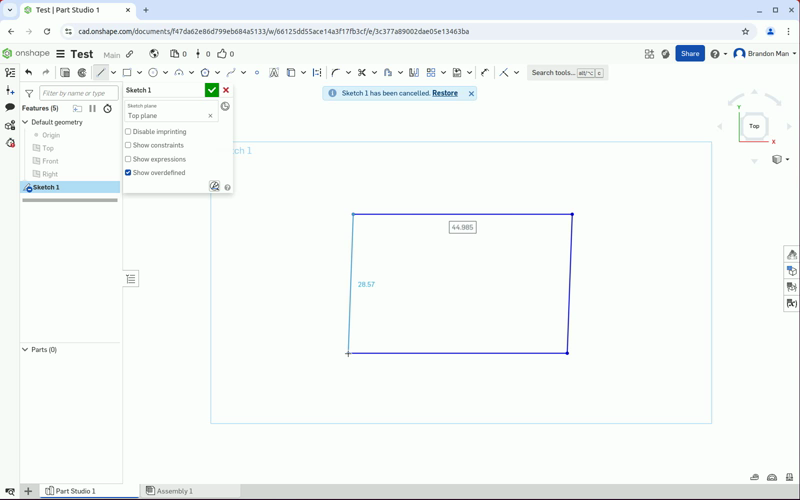
key_up(shift)
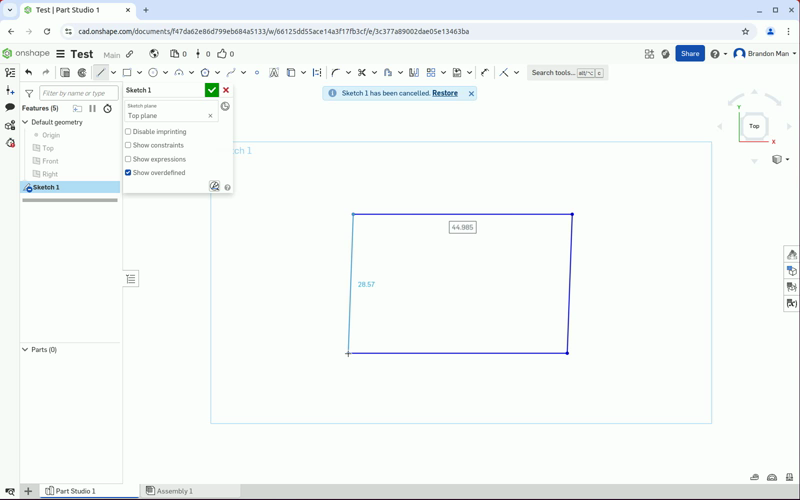
click(348, 353)
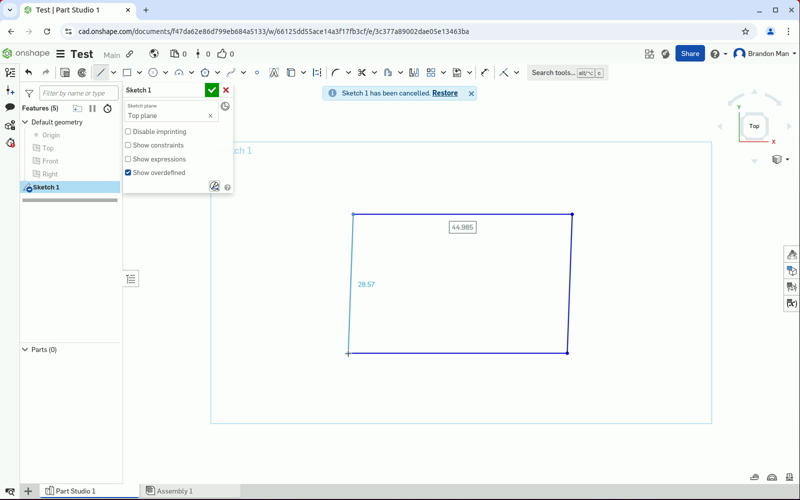
key(esc)
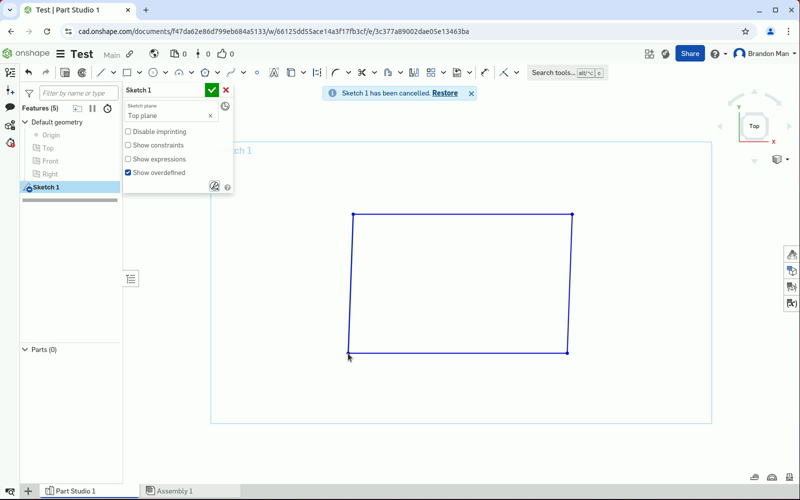
mouse_move(450, 267)
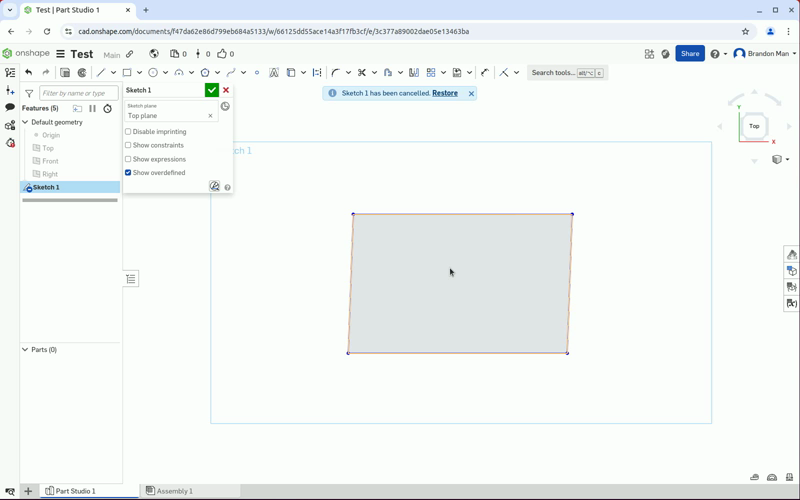
click(450, 267)
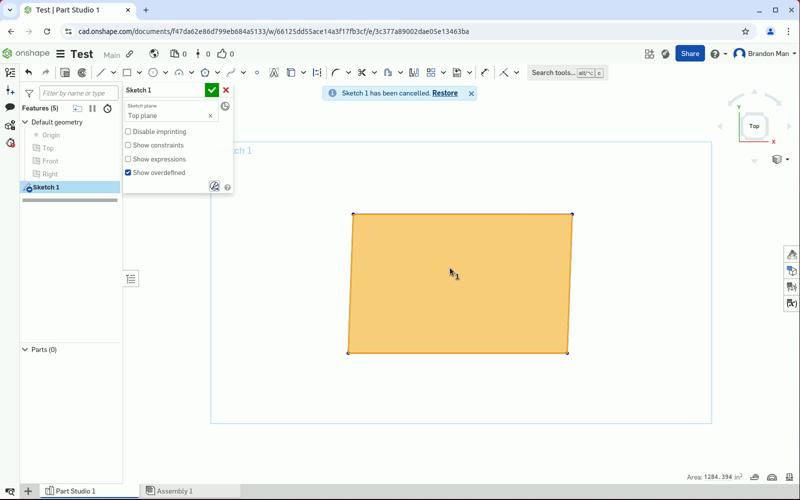
mouse_move(73, 352)
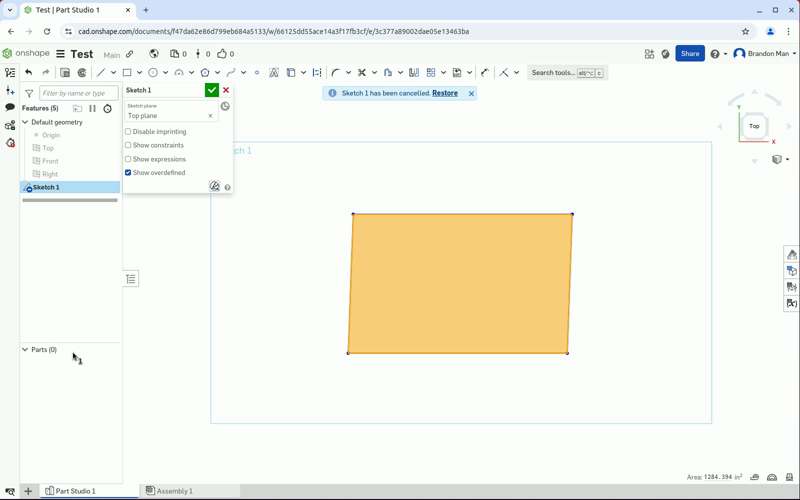
key(shift+y)
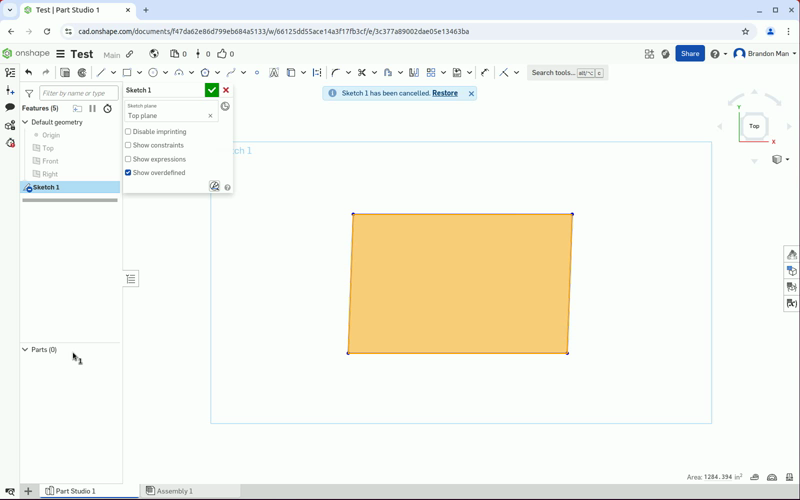
key(shift+e)
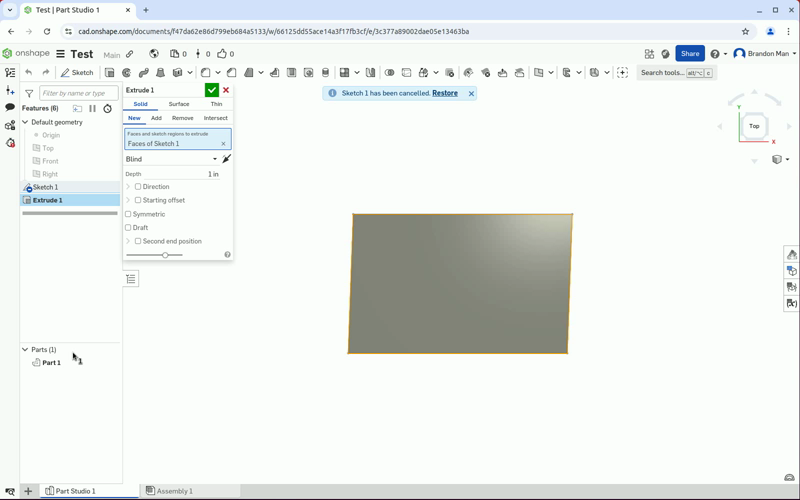
mouse_move(143, 106)
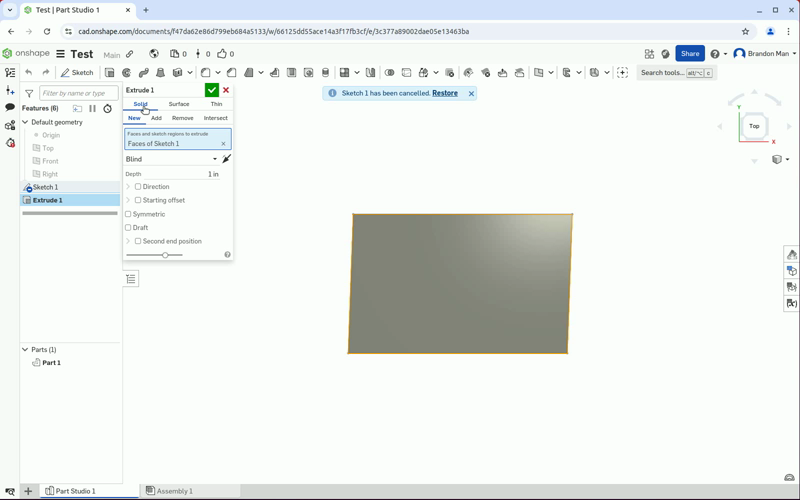
click(143, 106)
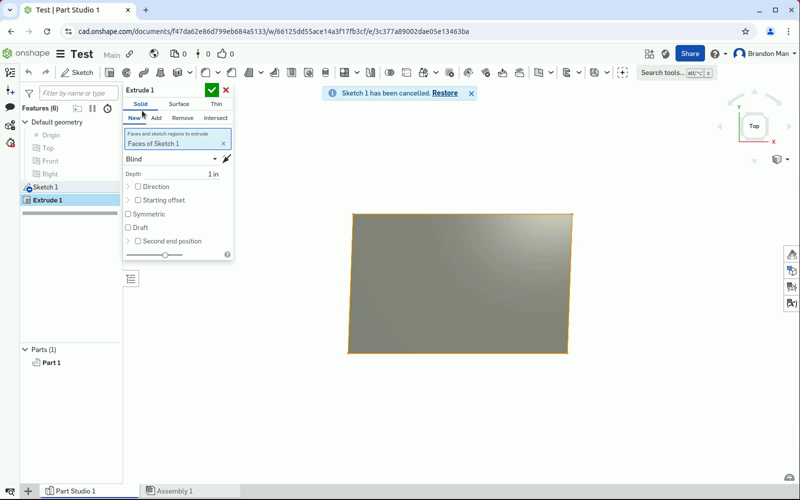
mouse_move(137, 120)
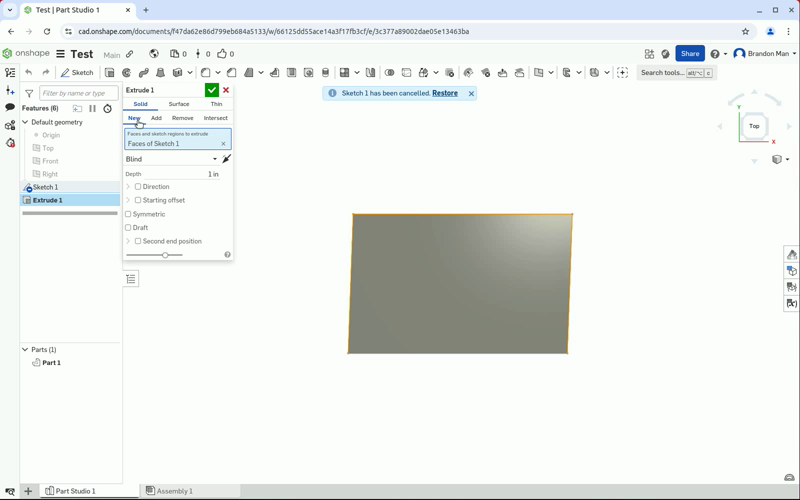
click(137, 120)
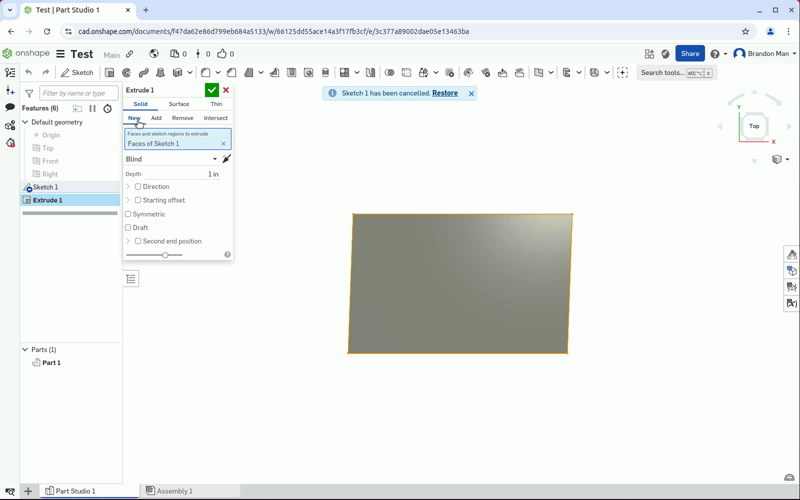
key(tab, 4)
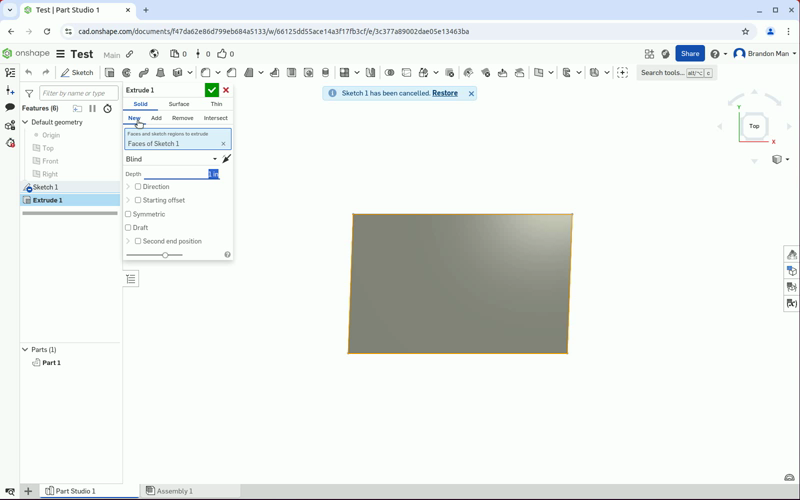
text(1.685)
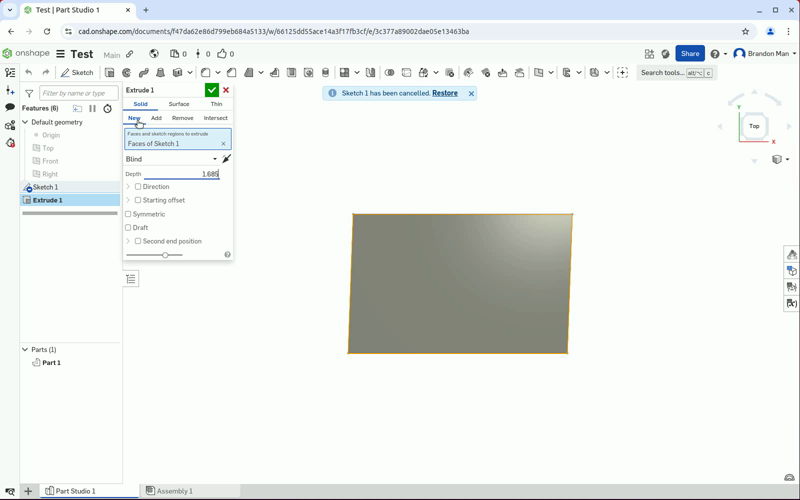
key(enter)
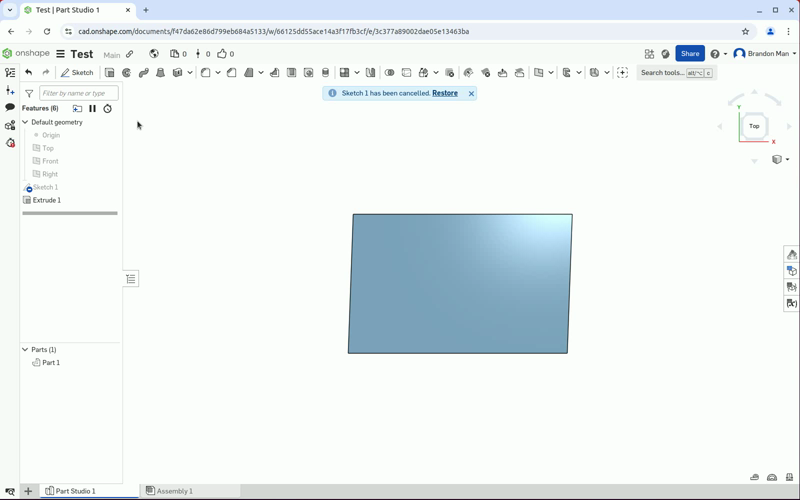
key(shift+h)
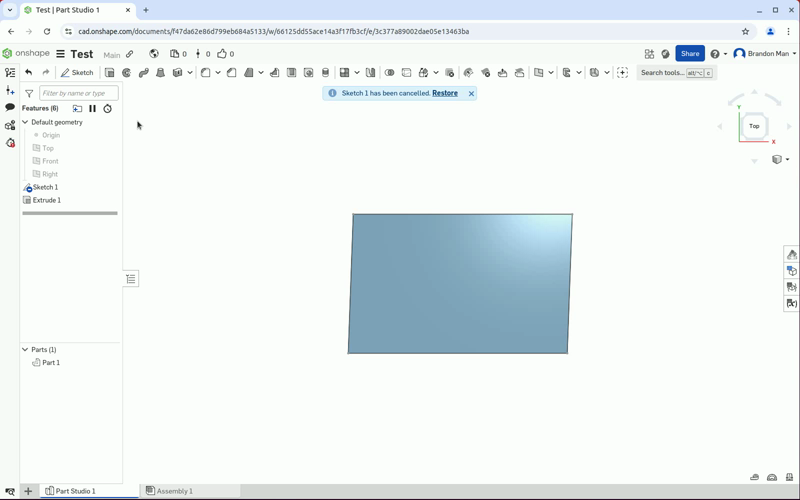
key(shift+h)
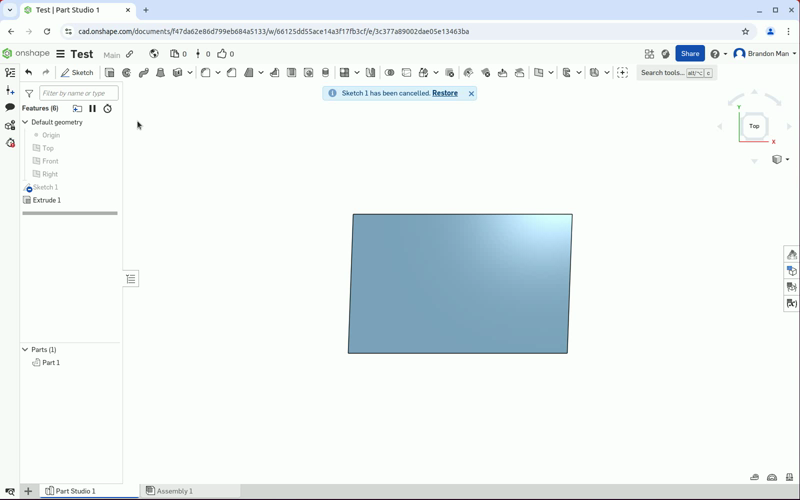
mouse_move(73, 189)
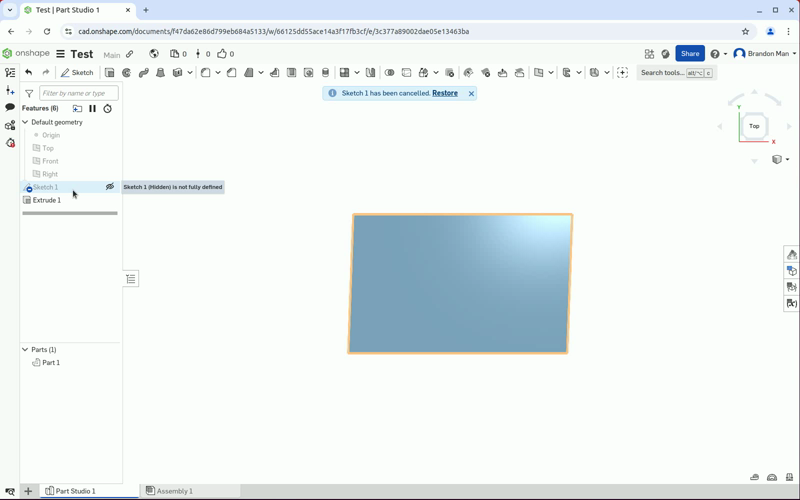
click(73, 189)
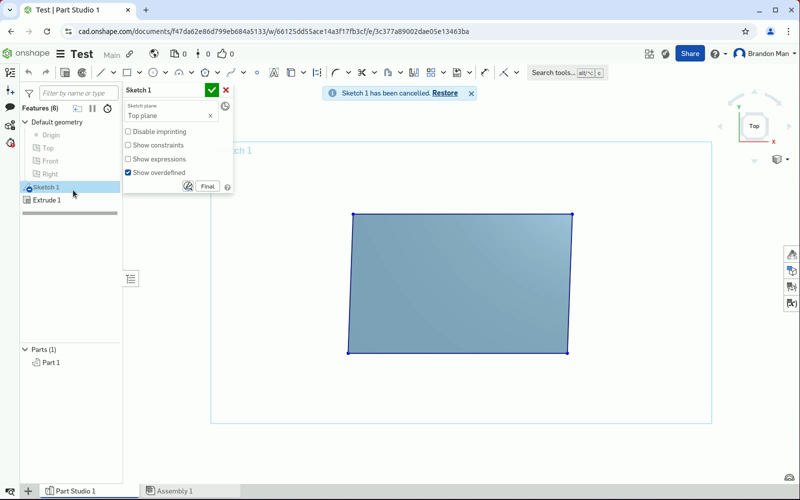
mouse_move(229, 92)
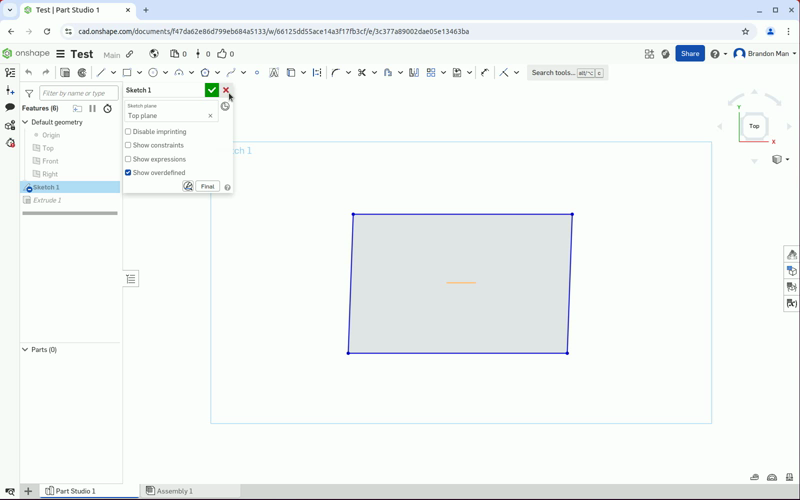
click(229, 92)
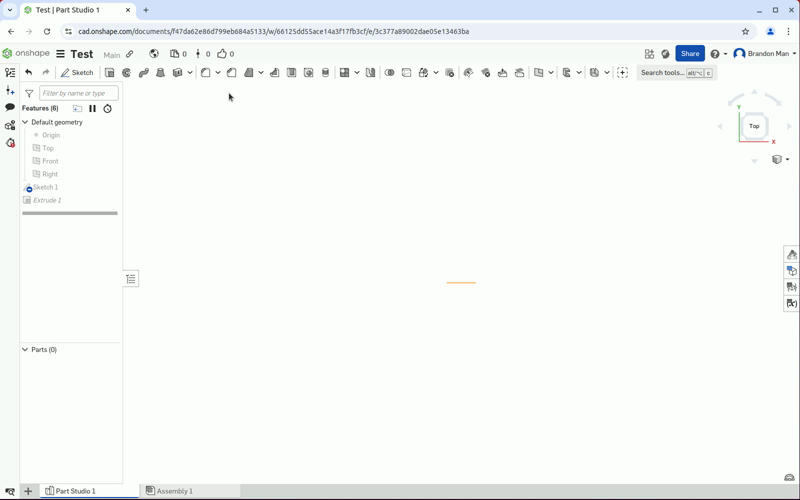
mouse_move(541, 75)
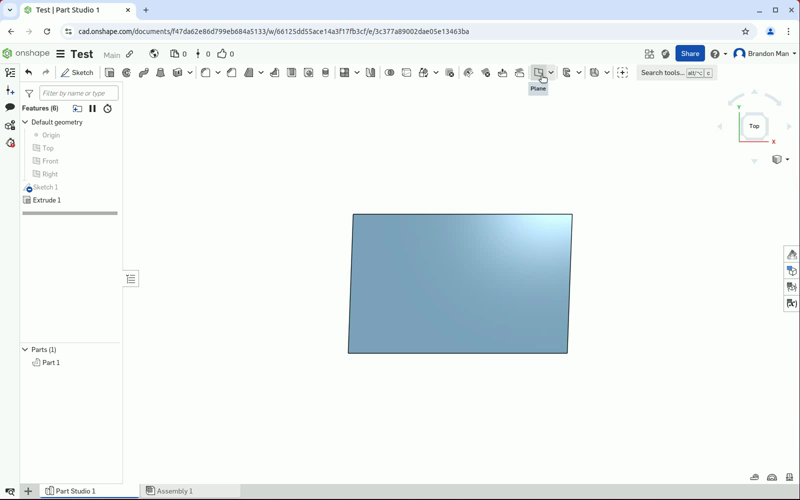
click(541, 75)
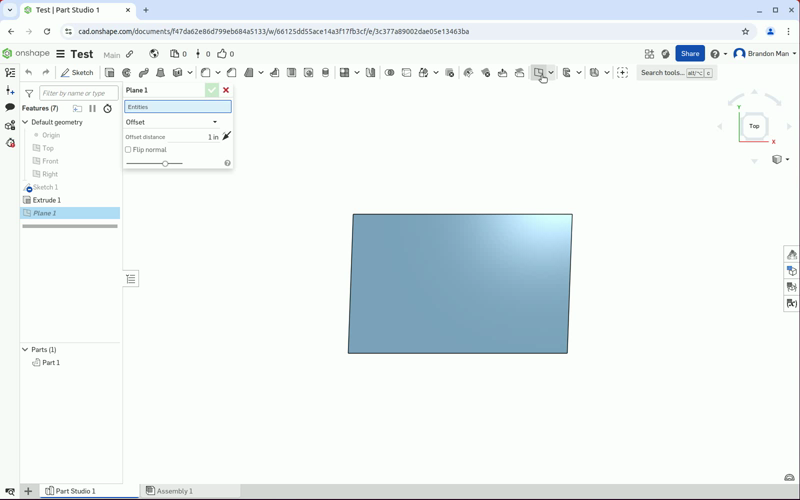
mouse_move(73, 150)
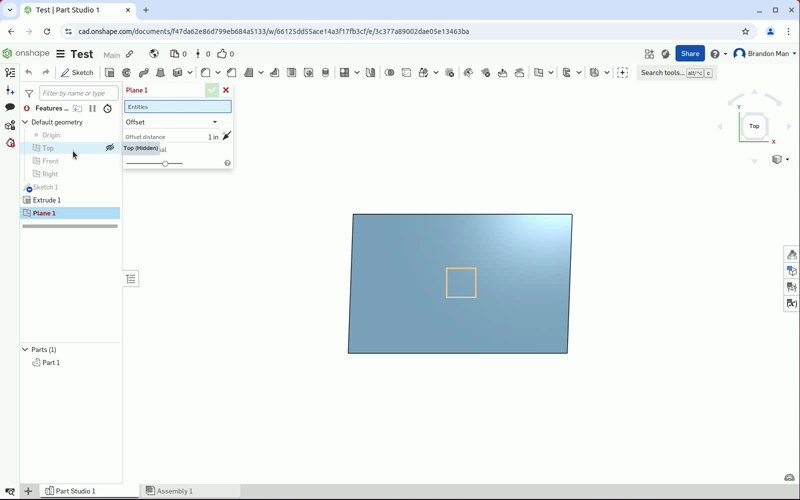
click(73, 150)
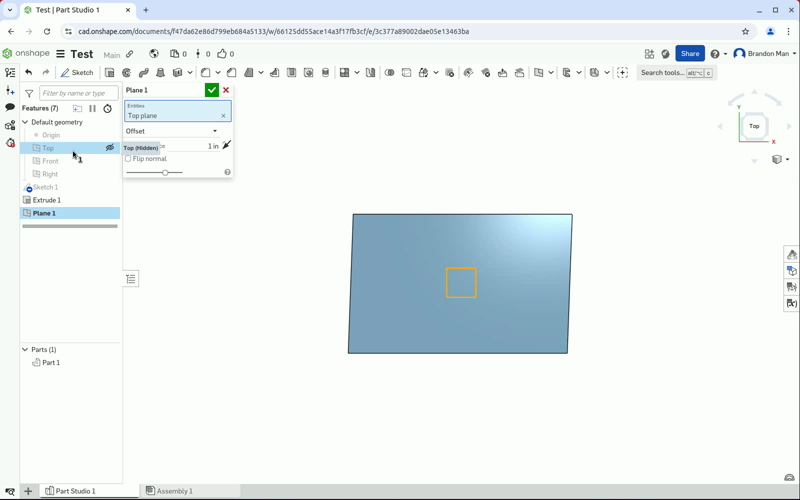
key(tab, 2)
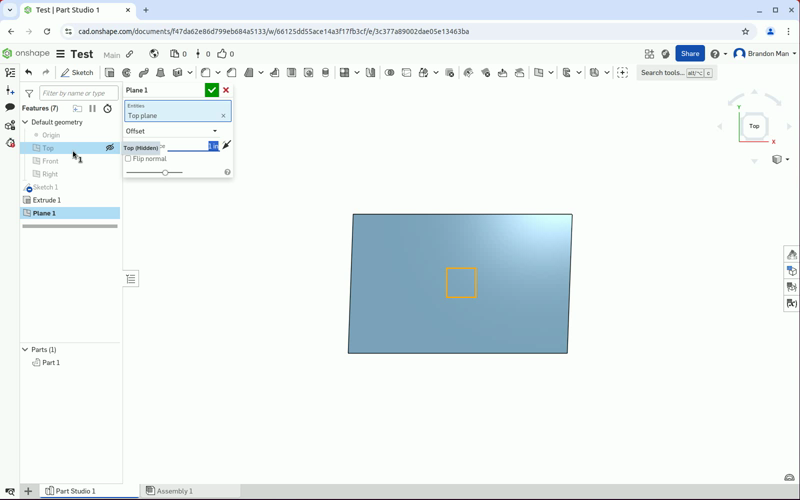
text(1.695)
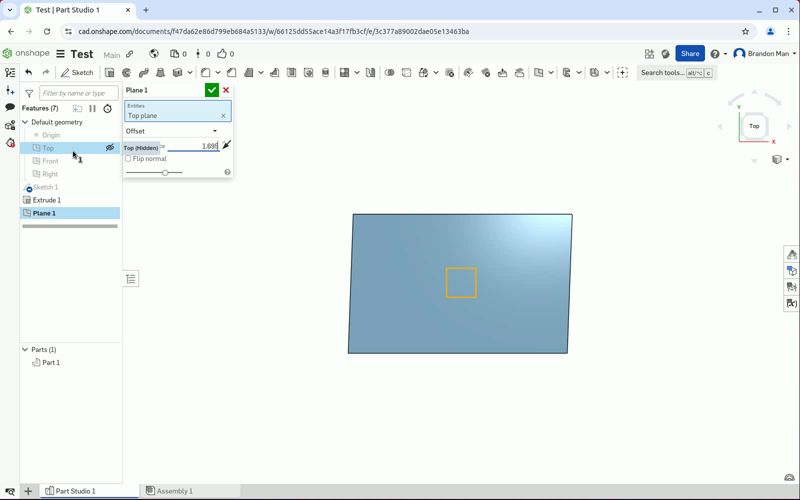
key(enter, 2)
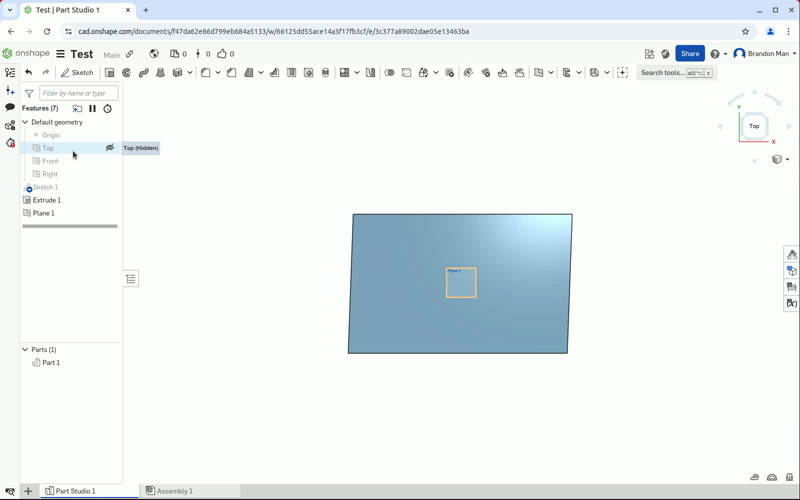
key(shift+s)
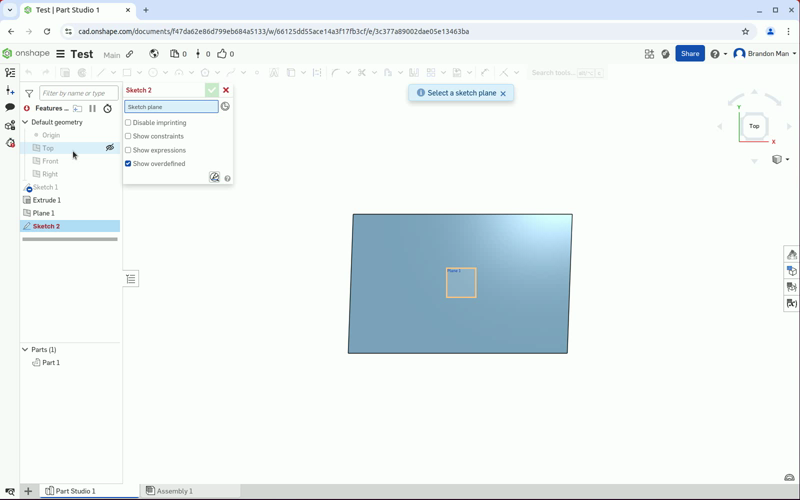
mouse_move(73, 215)
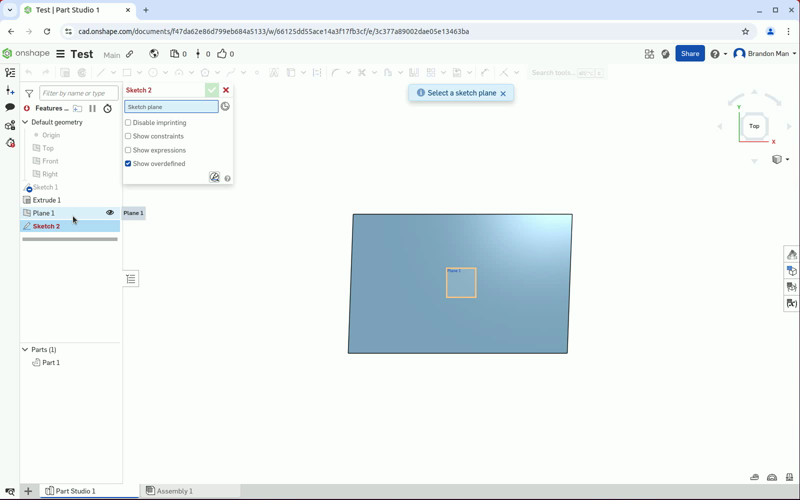
click(73, 215)
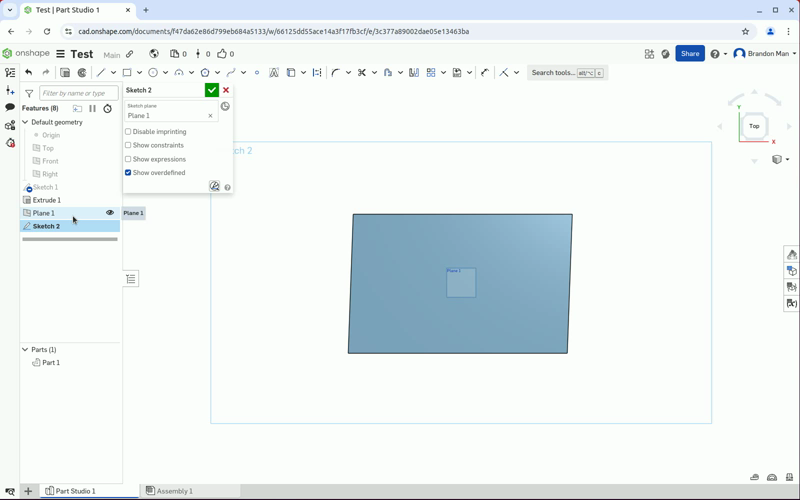
mouse_move(73, 352)
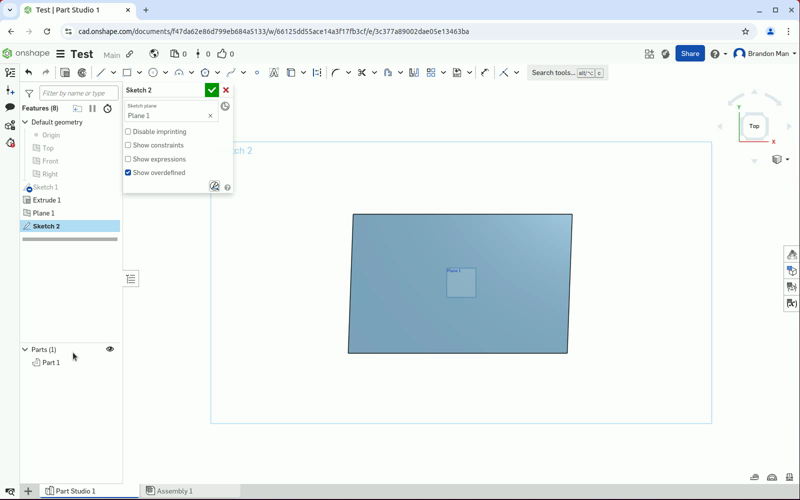
key(y)
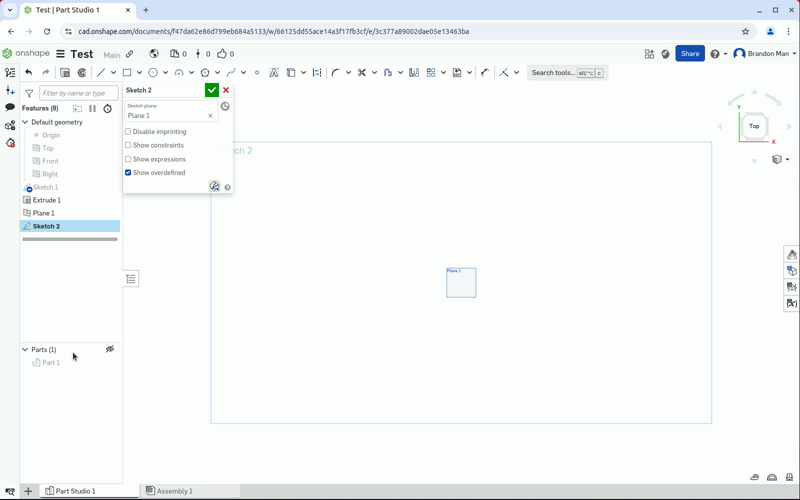
key(l)
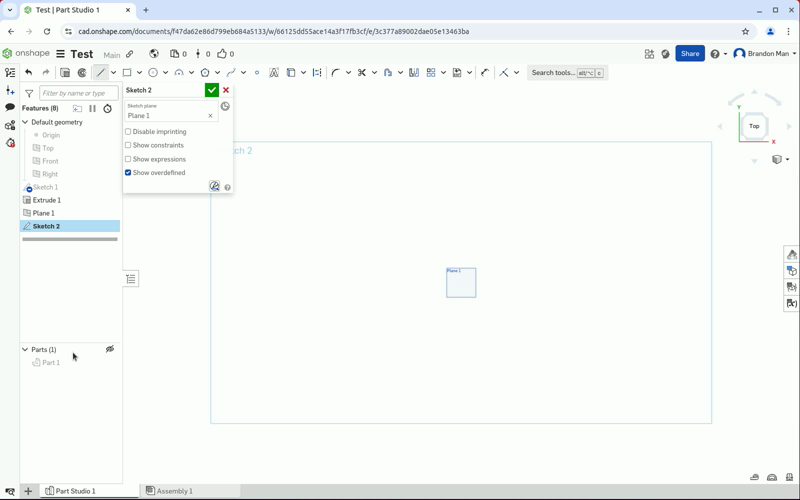
key_down(shift)
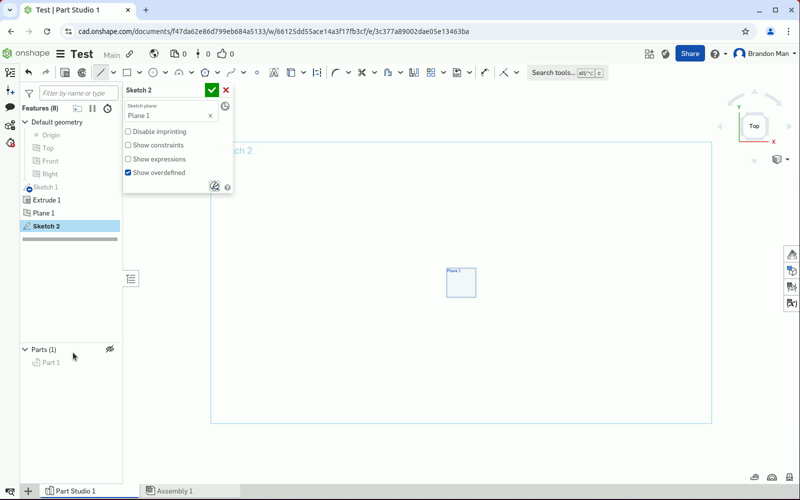
mouse_move(352, 226)
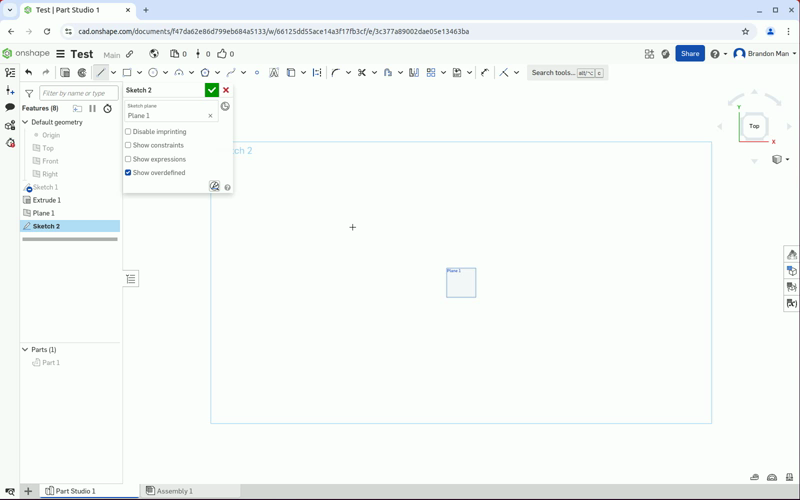
click(352, 226)
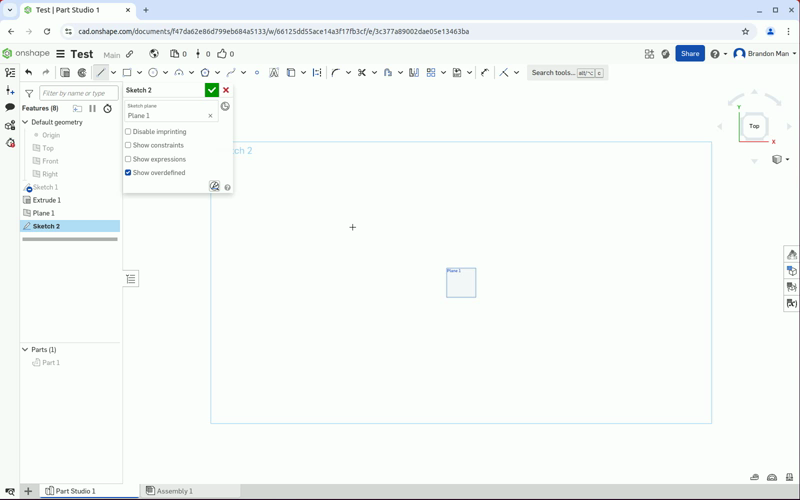
key_up(shift)
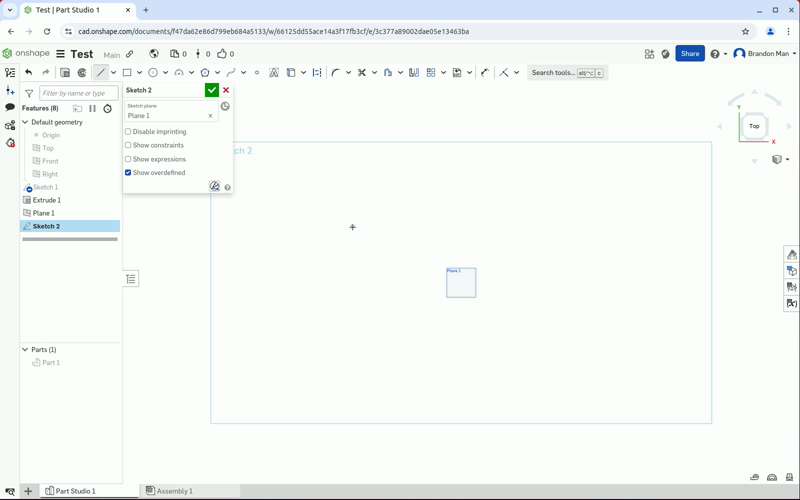
key_down(shift)
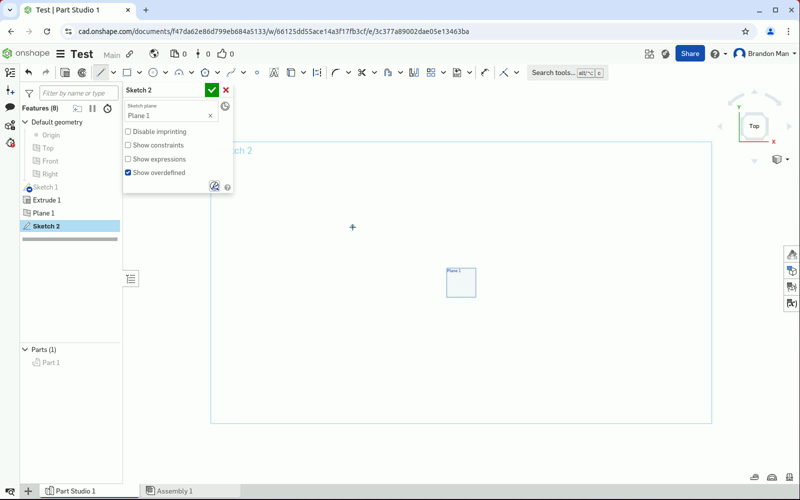
mouse_move(567, 226)
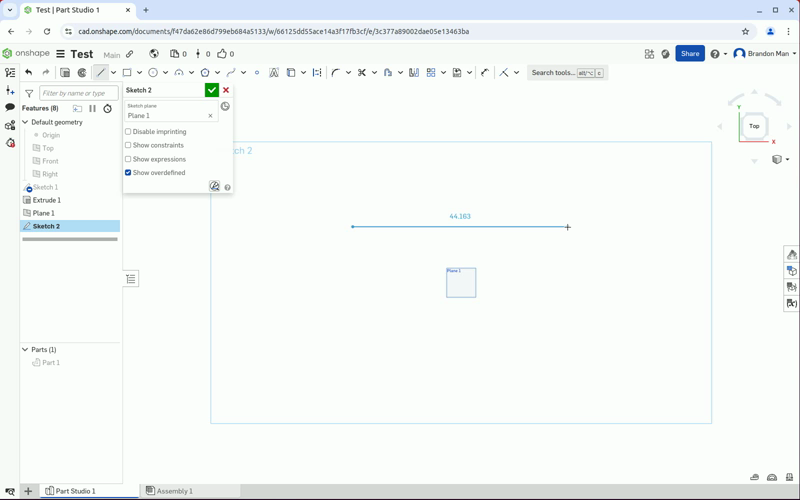
click(567, 226)
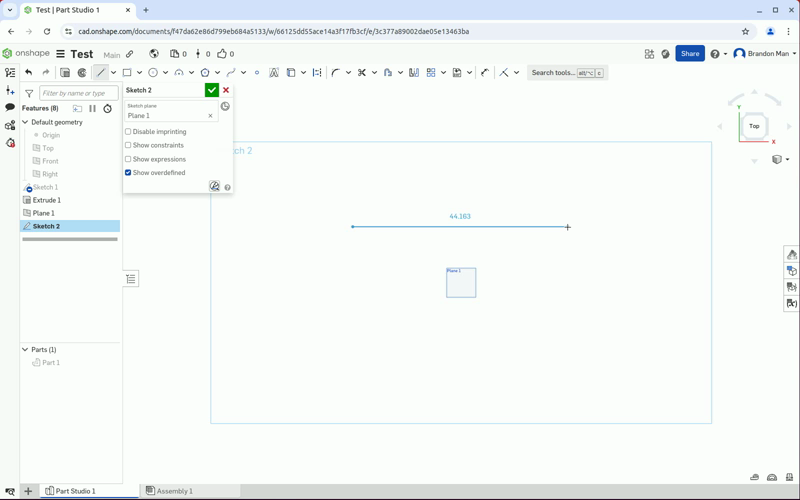
key_up(shift)
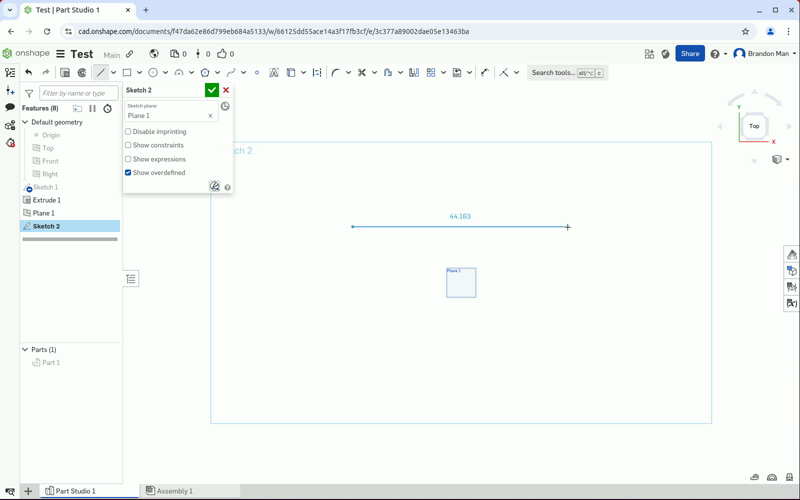
key_down(shift)
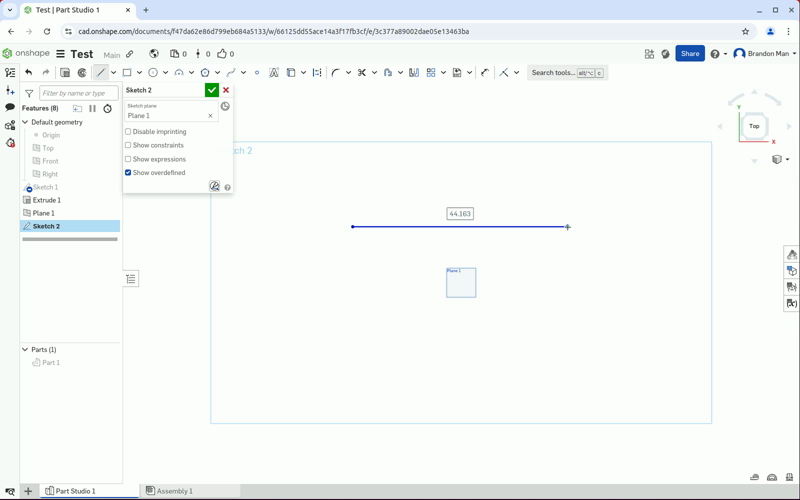
mouse_move(589, 226)
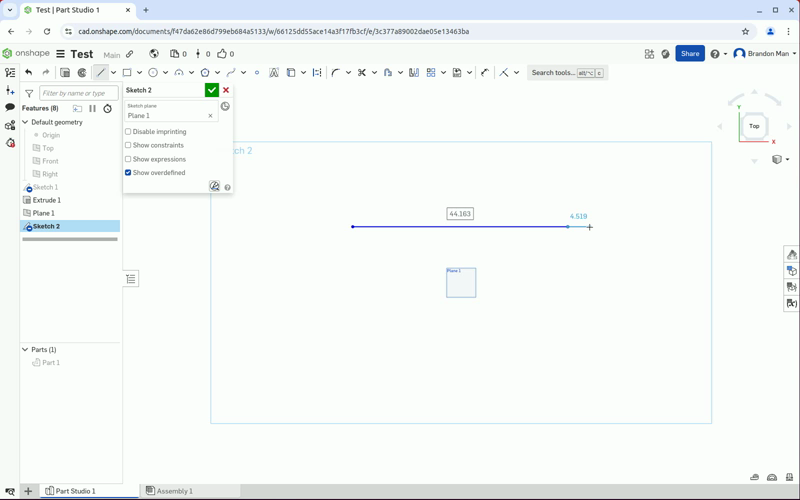
mouse_move(567, 224)
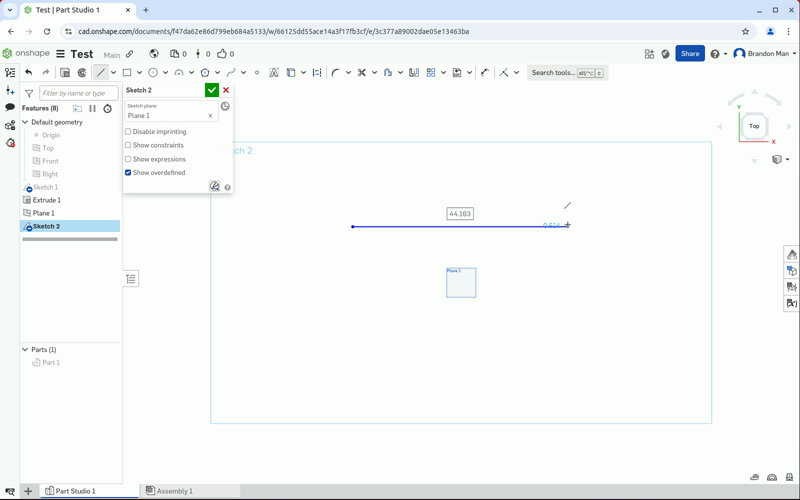
scroll(6)
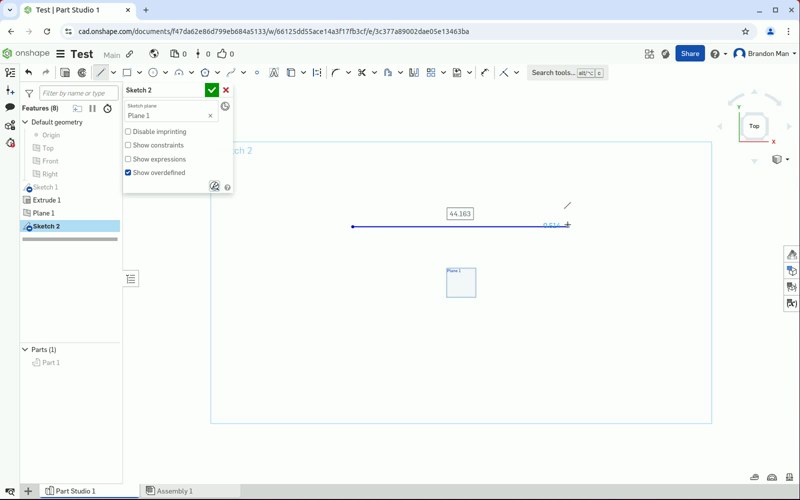
scroll(6)
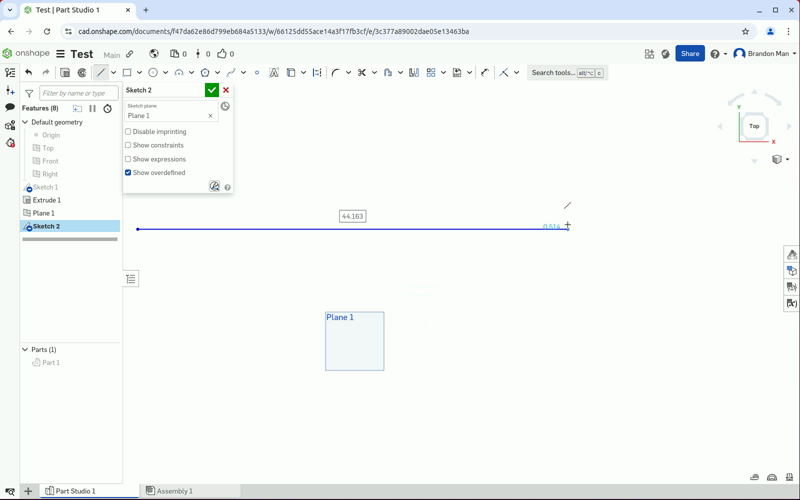
scroll(6)
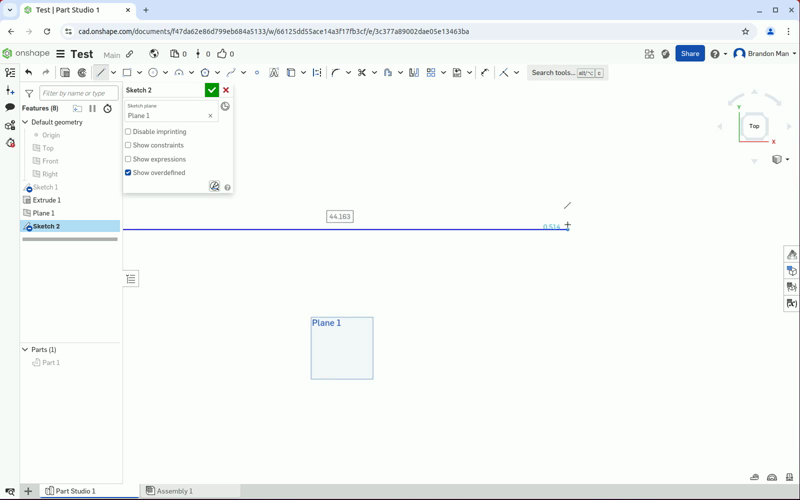
scroll(6)
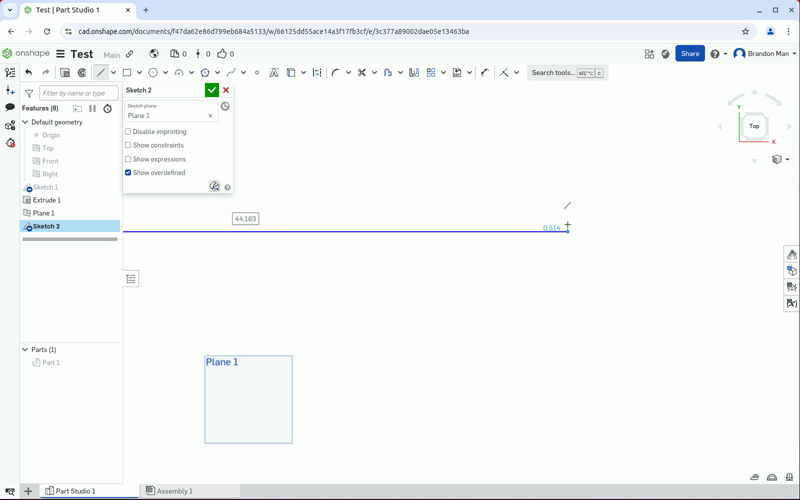
scroll(6)
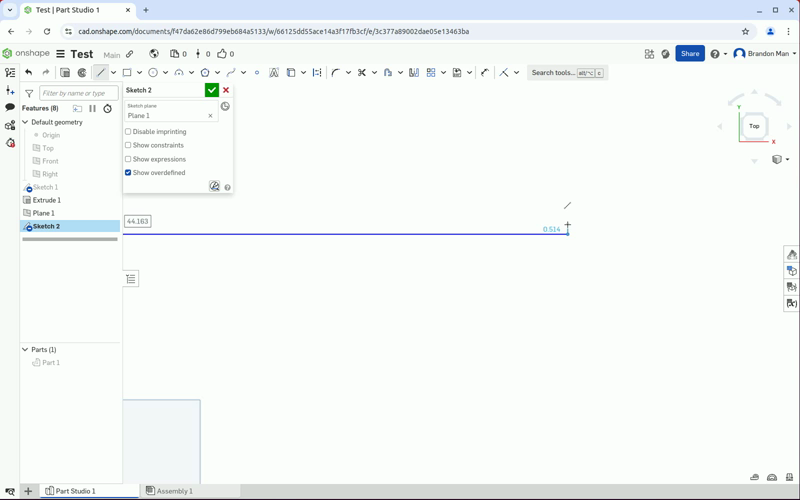
scroll(6)
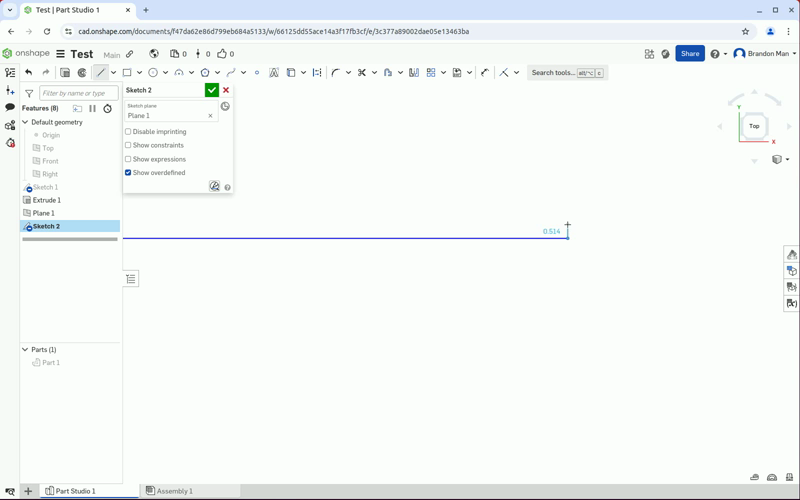
scroll(6)
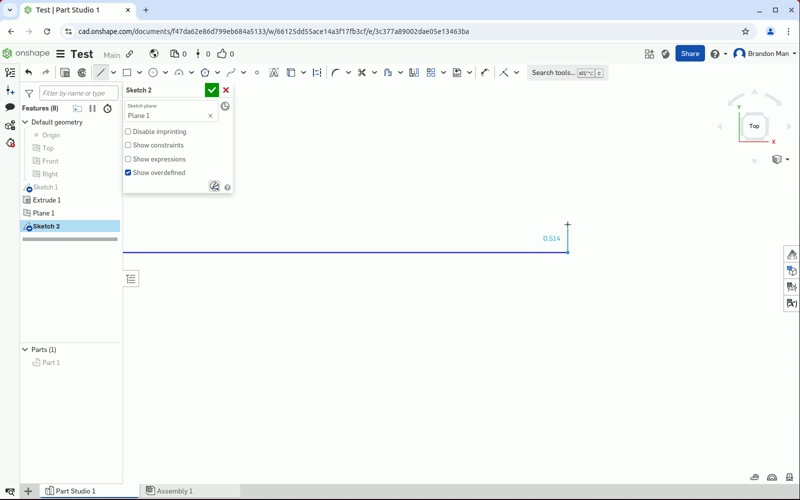
click(567, 224)
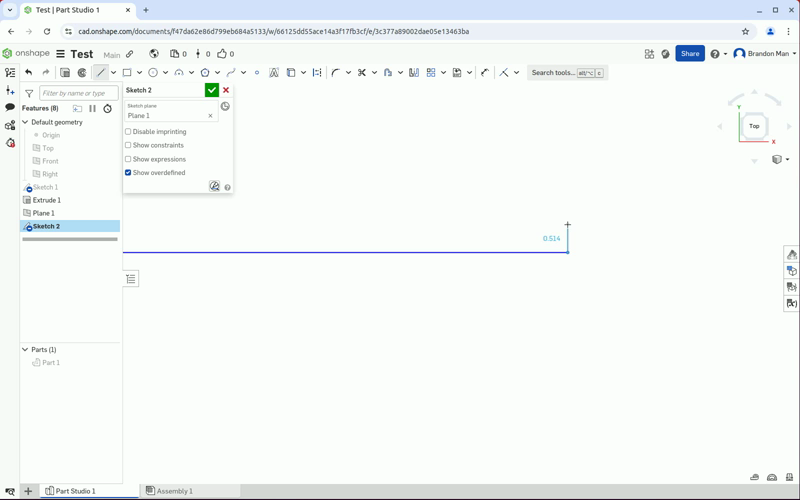
scroll(-6)
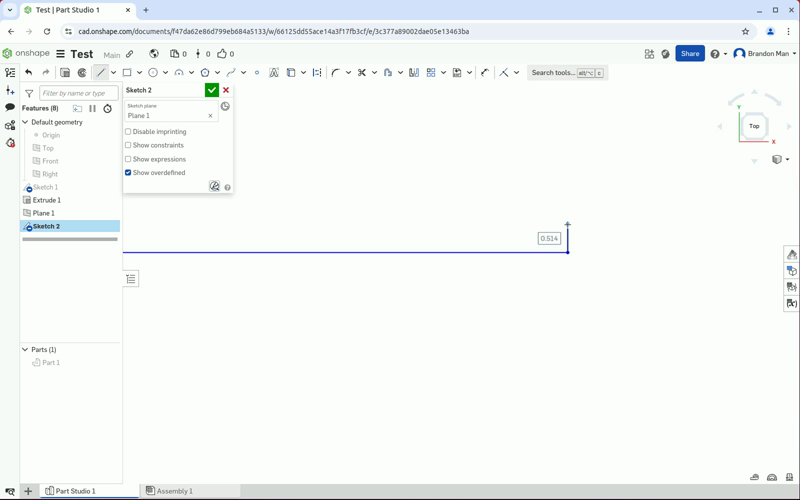
scroll(-6)
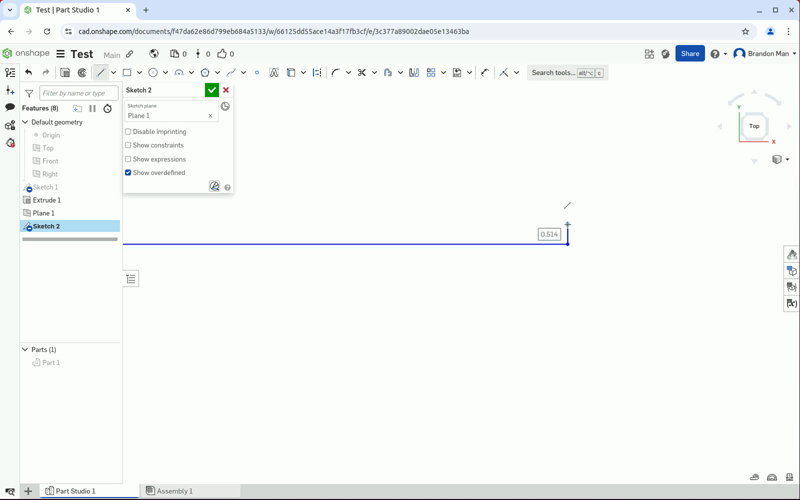
scroll(-6)
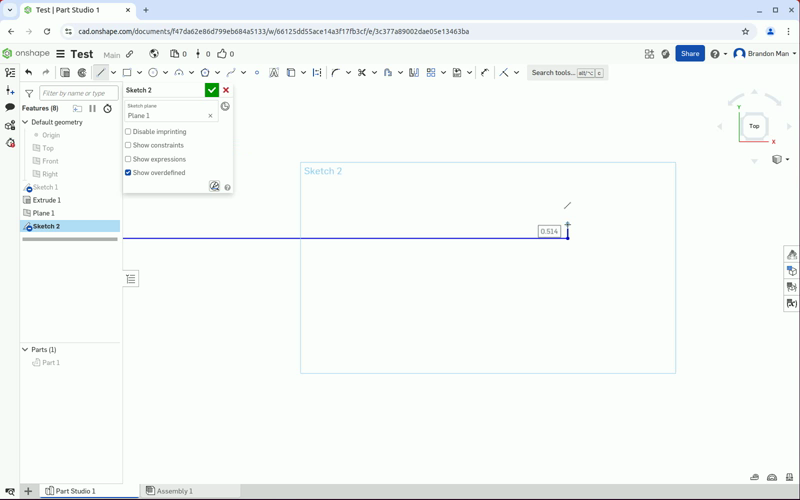
scroll(-6)
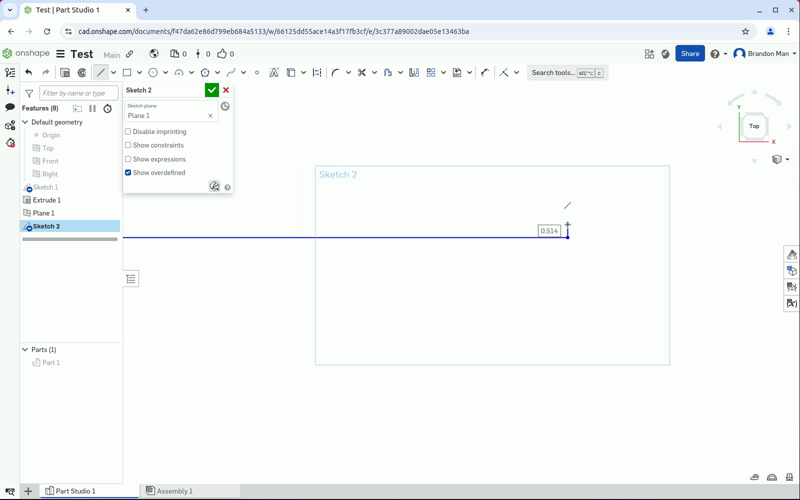
scroll(-6)
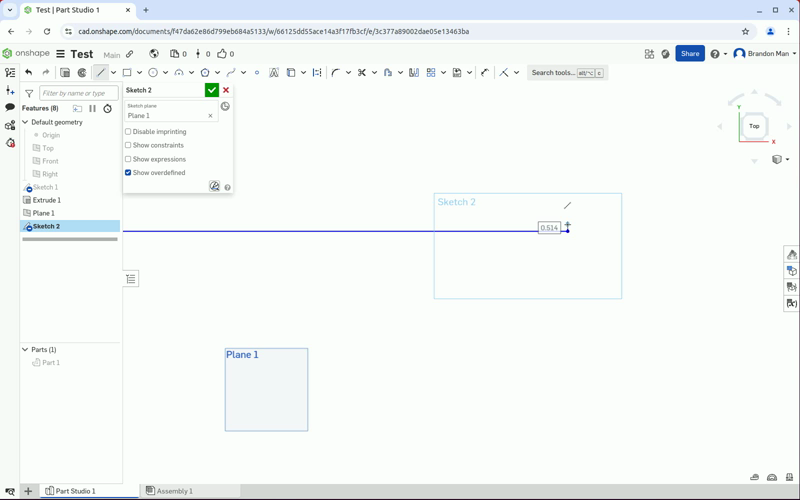
scroll(-6)
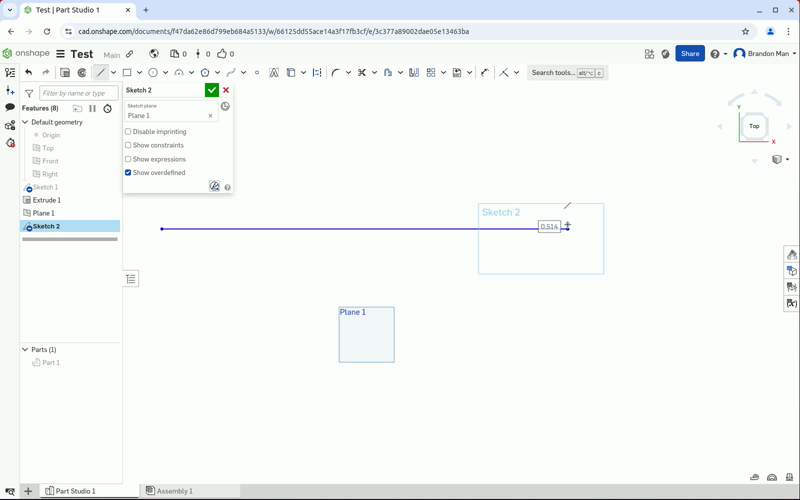
scroll(-6)
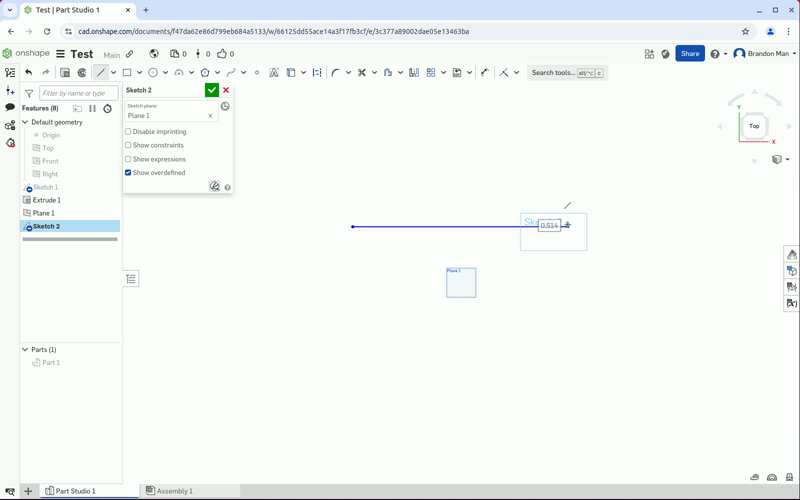
key_up(shift)
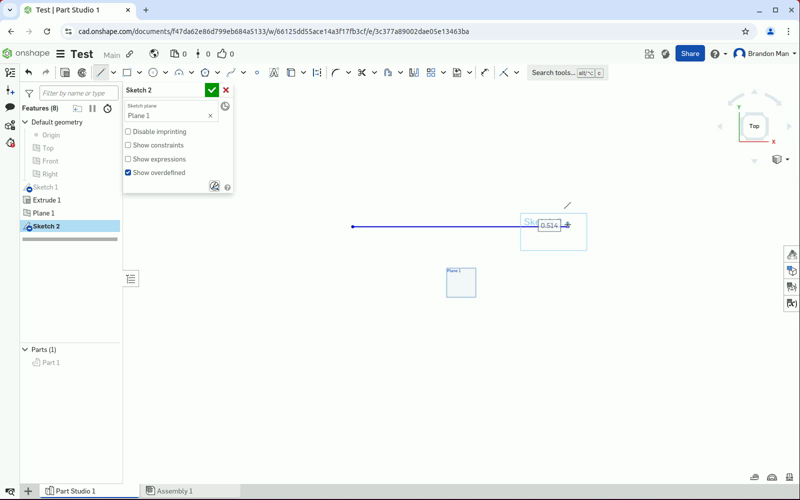
key_down(shift)
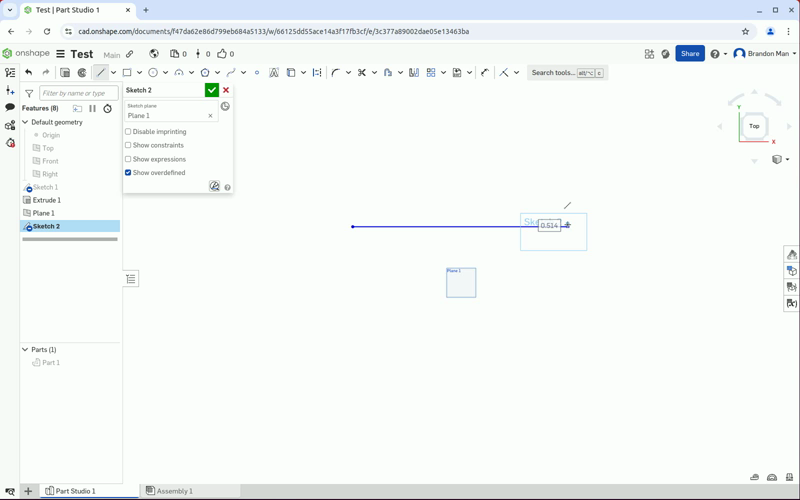
mouse_move(352, 224)
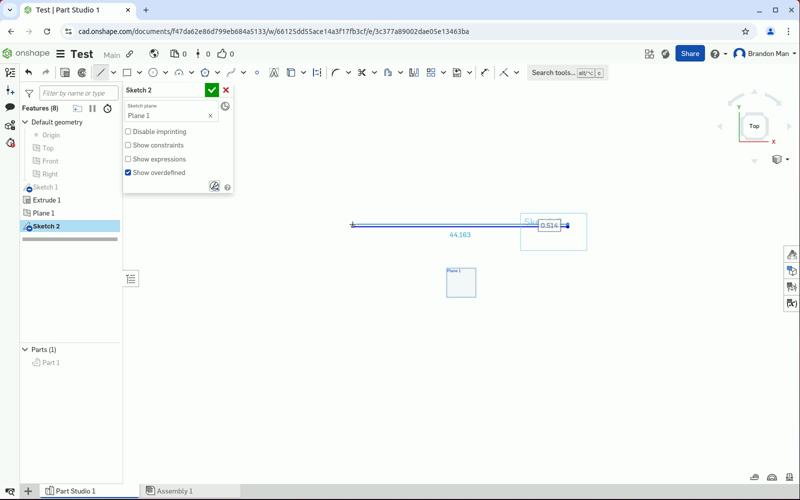
scroll(6)
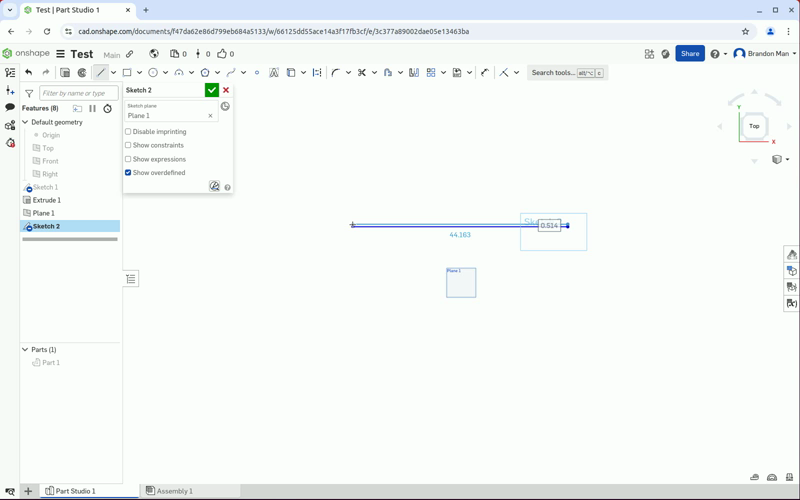
scroll(6)
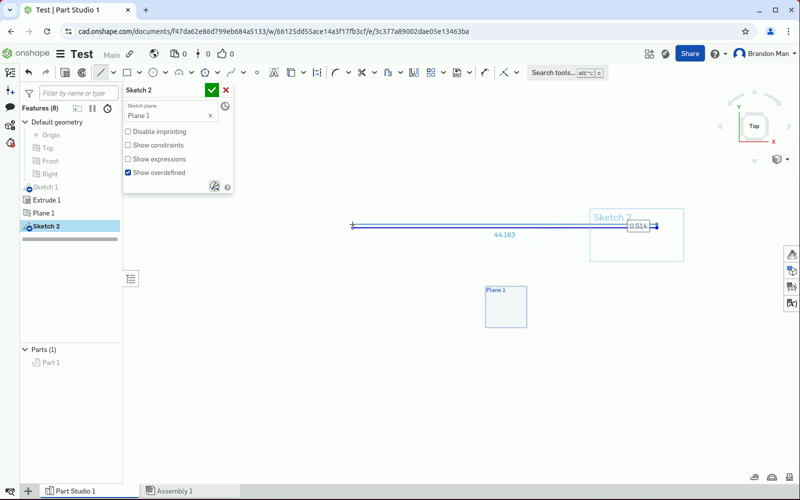
scroll(6)
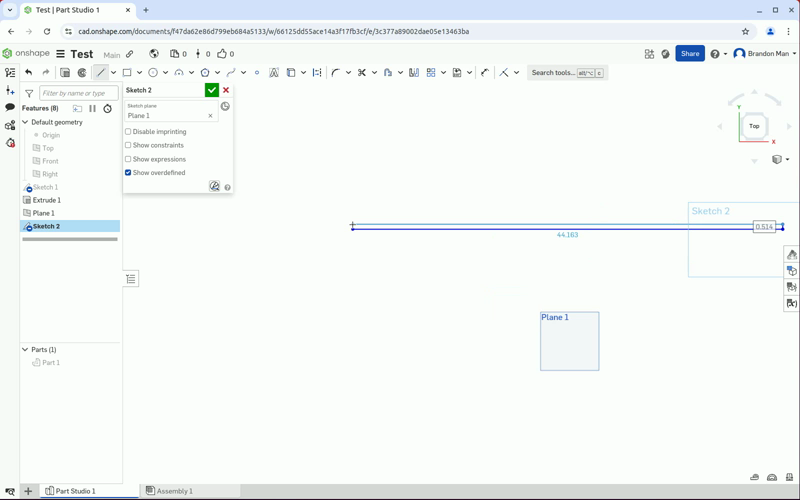
scroll(6)
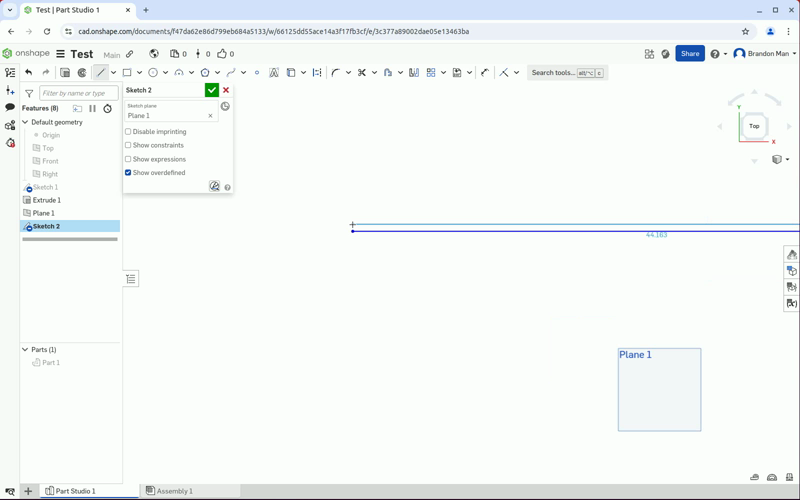
scroll(6)
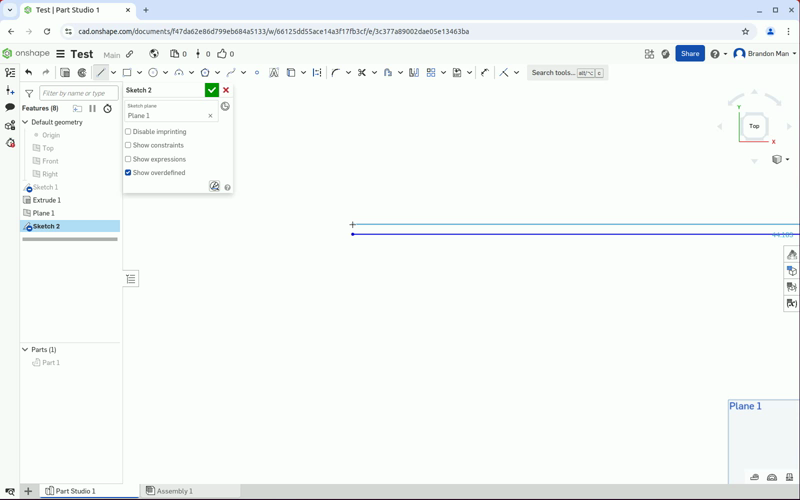
scroll(6)
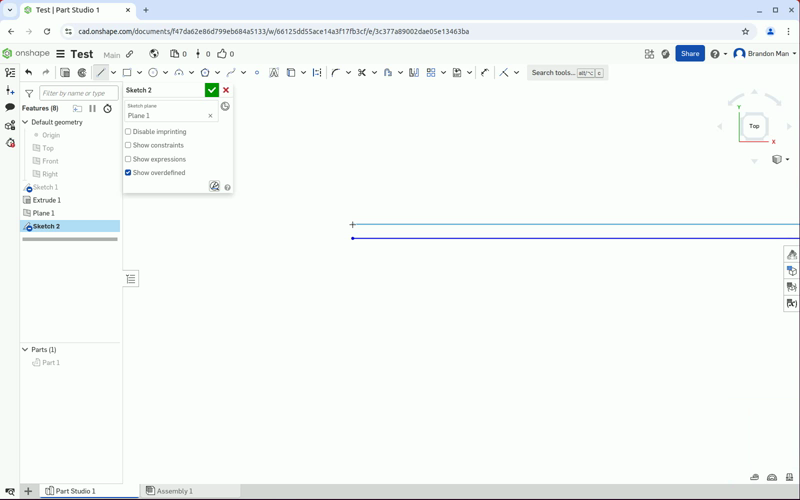
scroll(6)
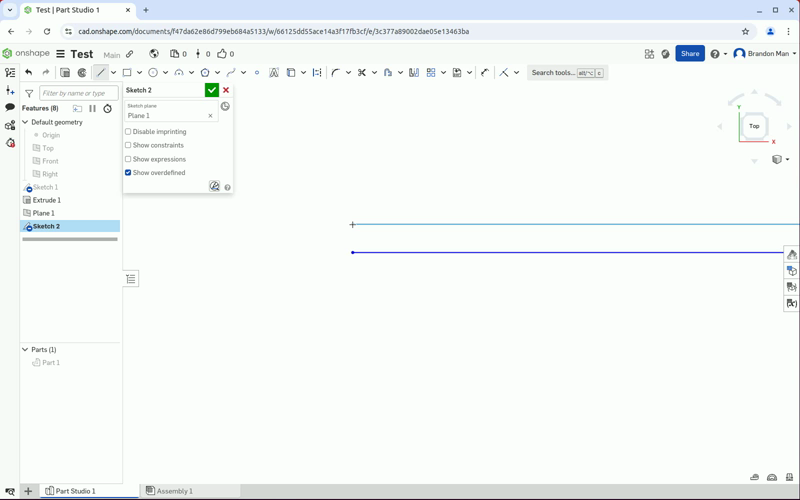
click(352, 224)
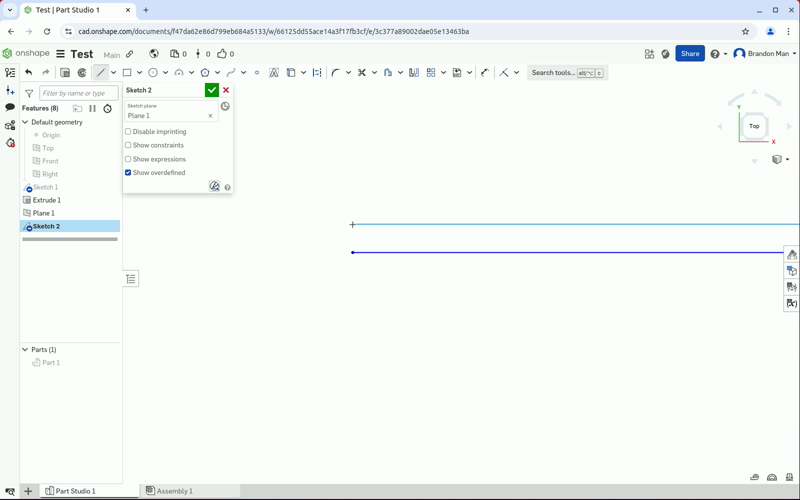
scroll(-6)
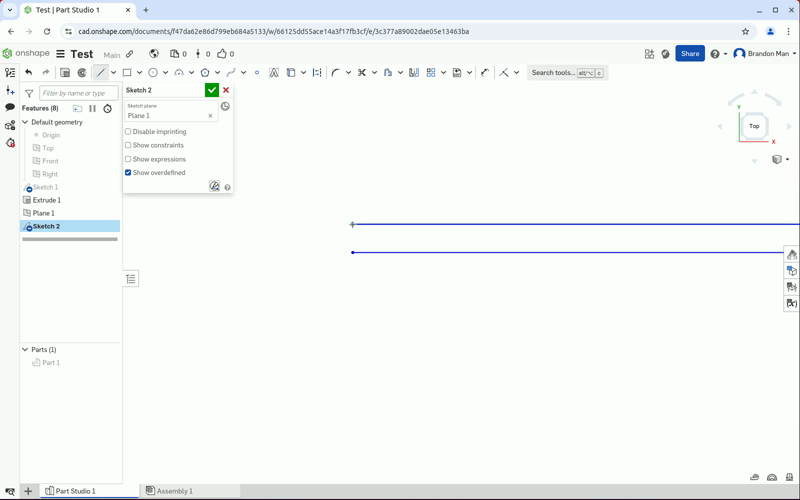
scroll(-6)
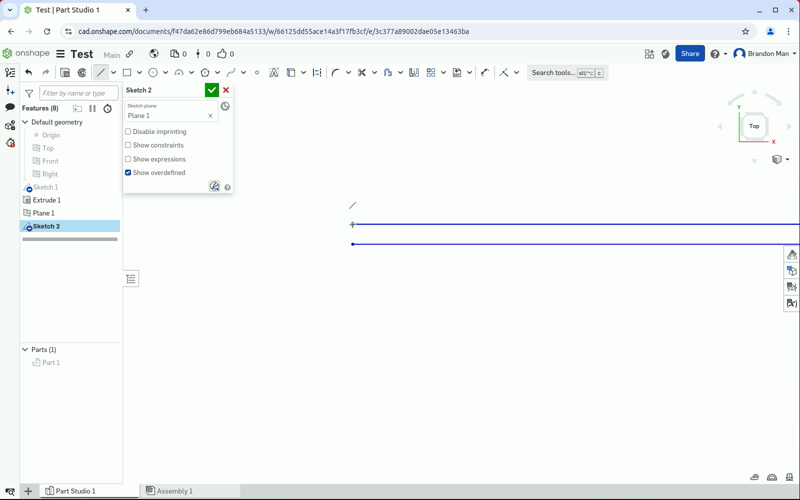
scroll(-6)
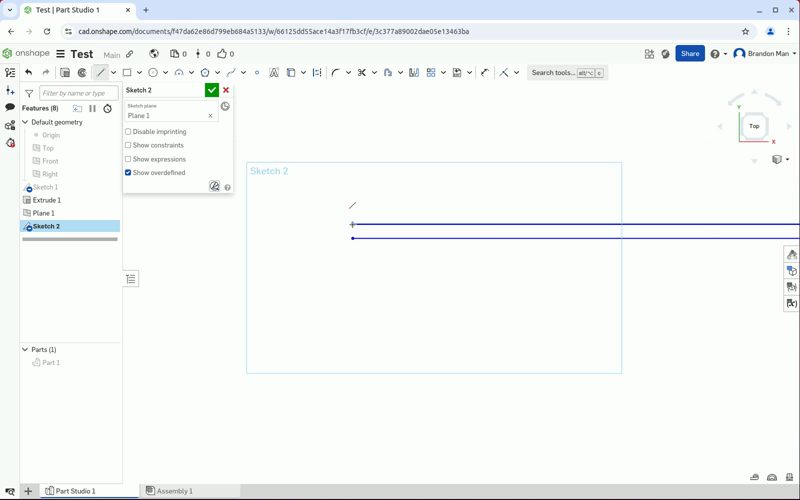
scroll(-6)
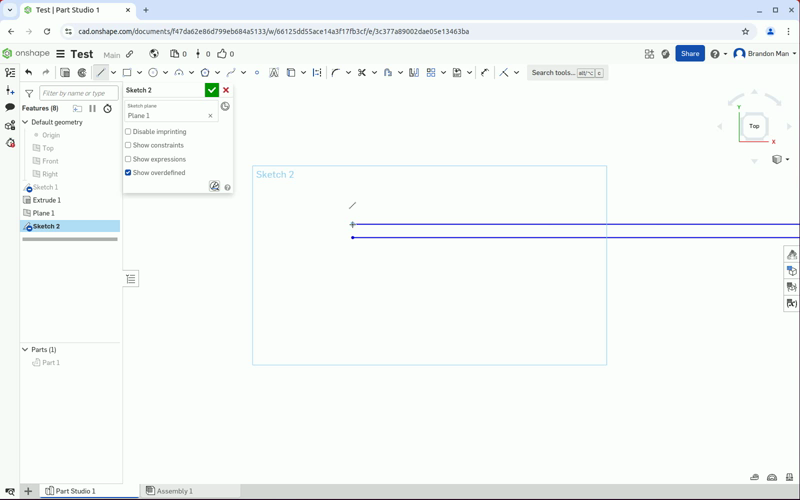
scroll(-6)
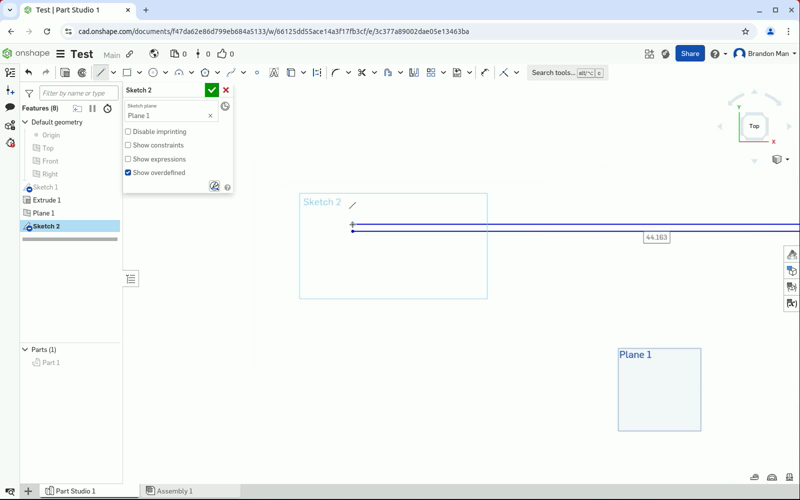
scroll(-6)
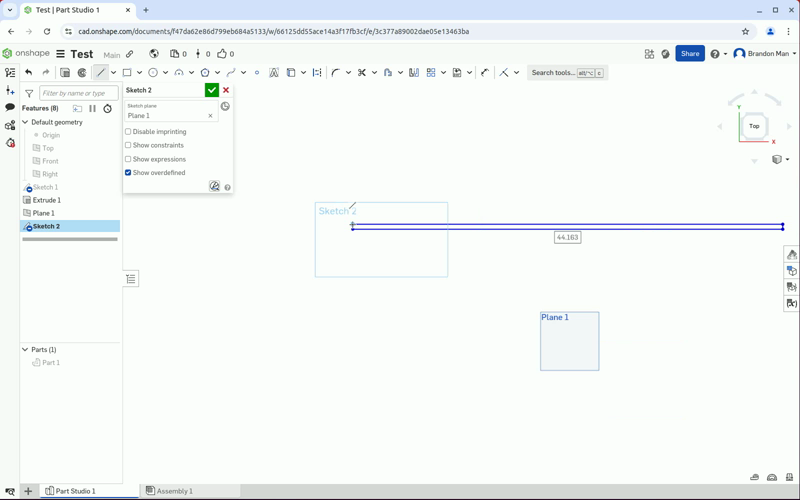
scroll(-6)
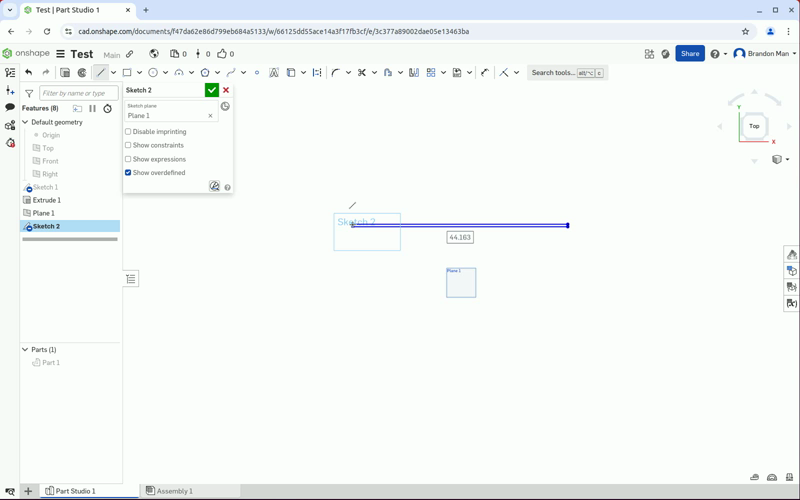
key_up(shift)
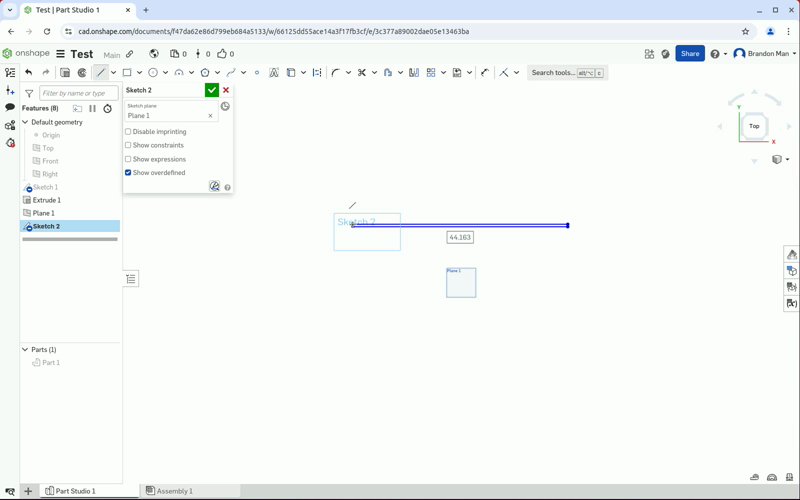
mouse_move(382, 224)
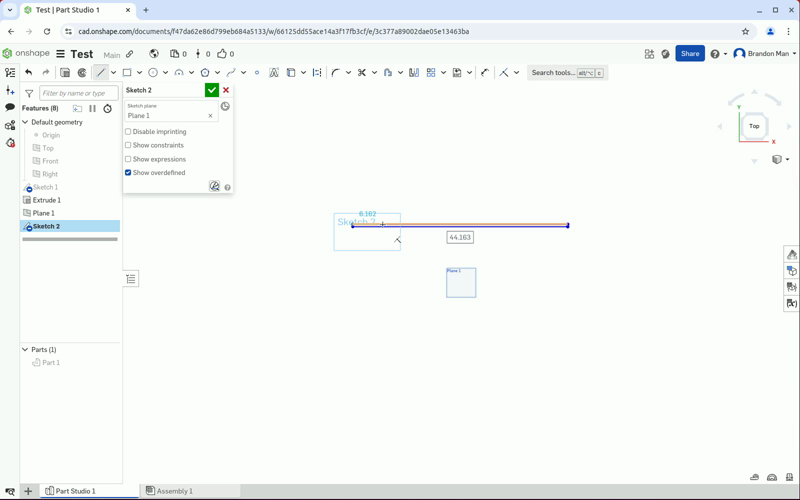
key_down(shift)
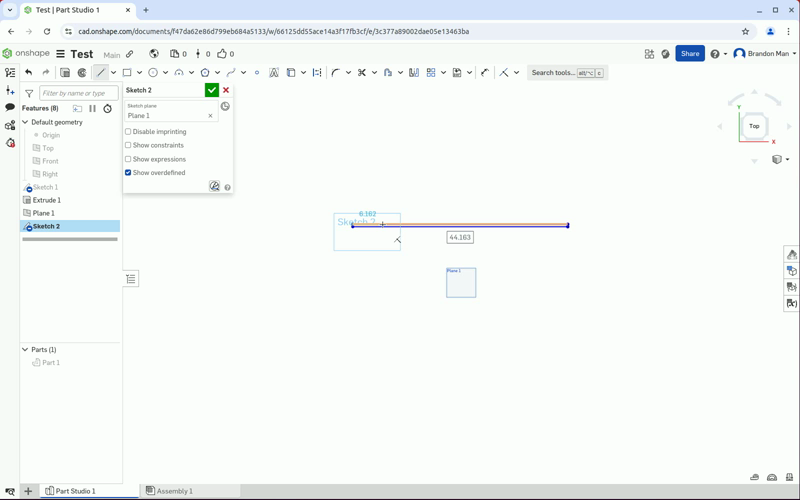
mouse_move(352, 226)
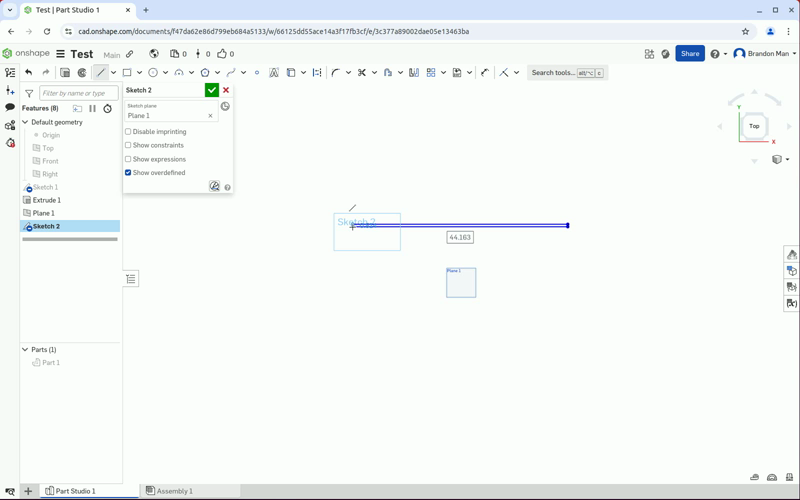
scroll(6)
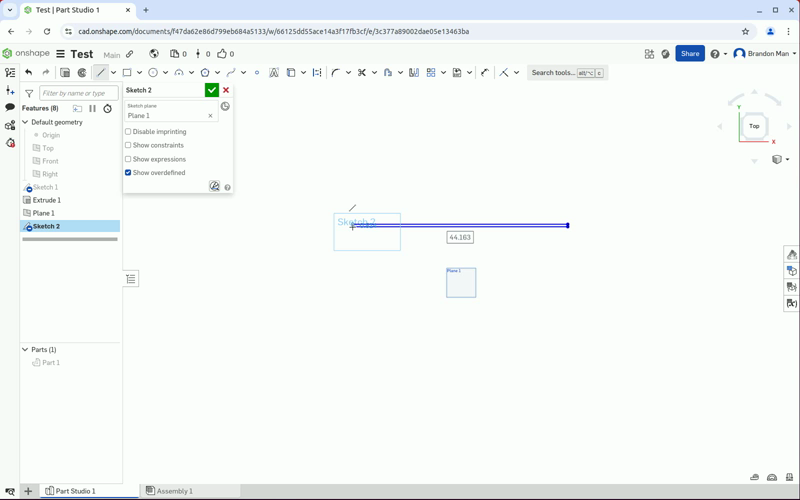
scroll(6)
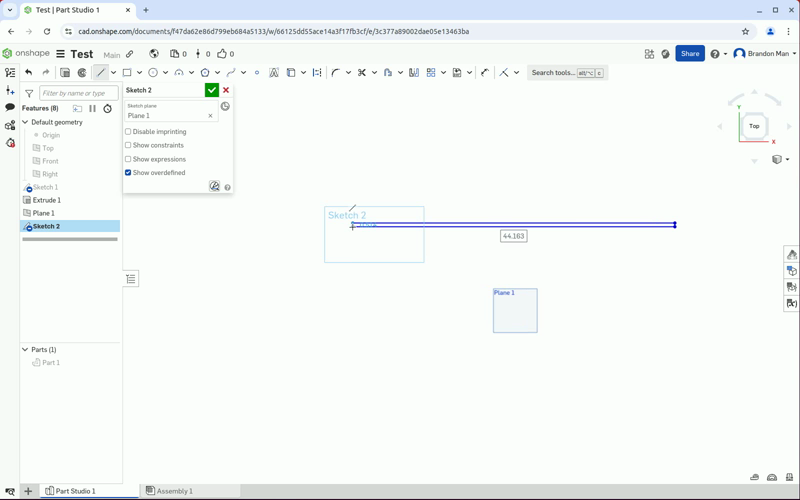
scroll(6)
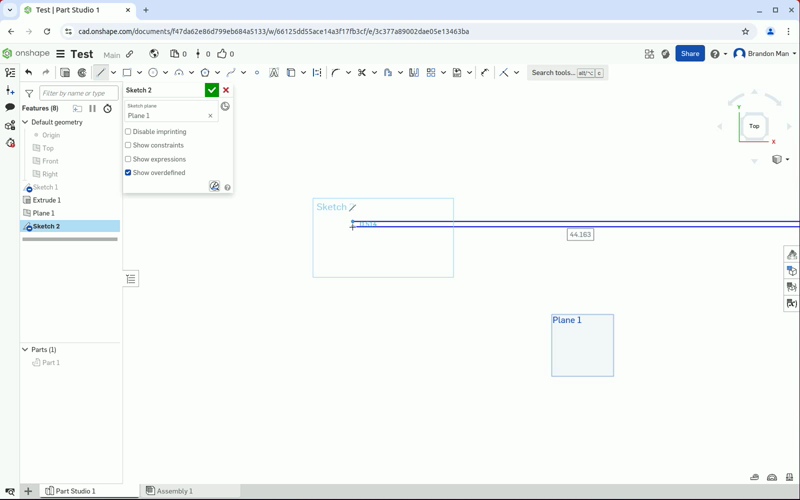
scroll(6)
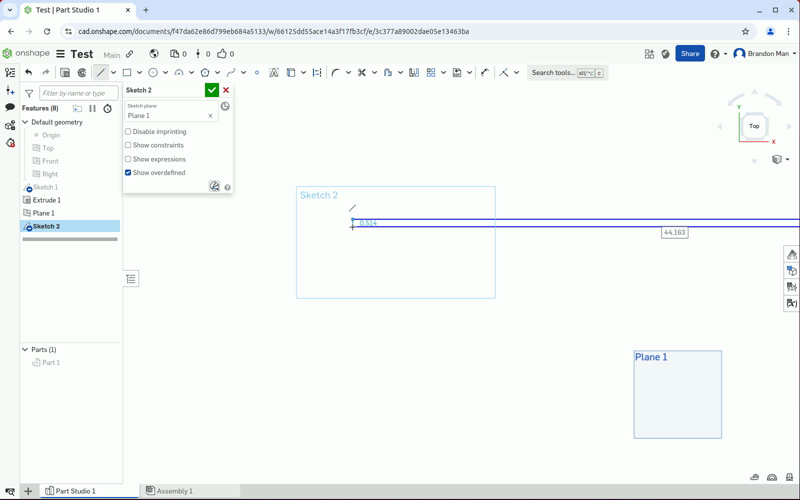
scroll(6)
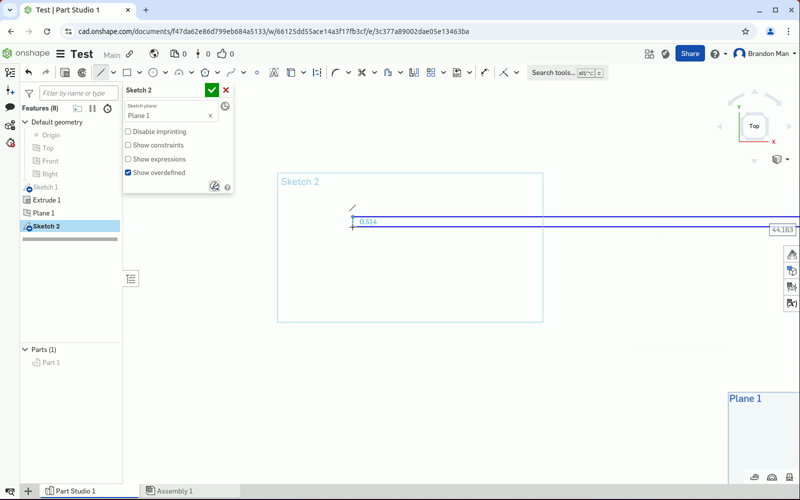
scroll(6)
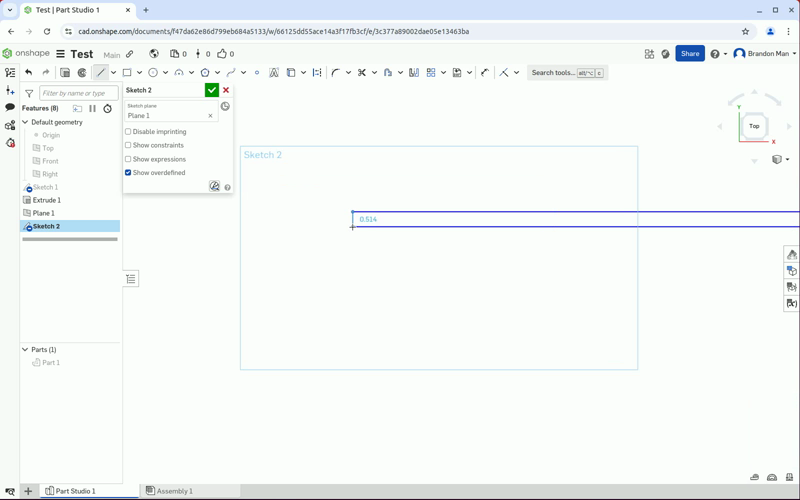
scroll(6)
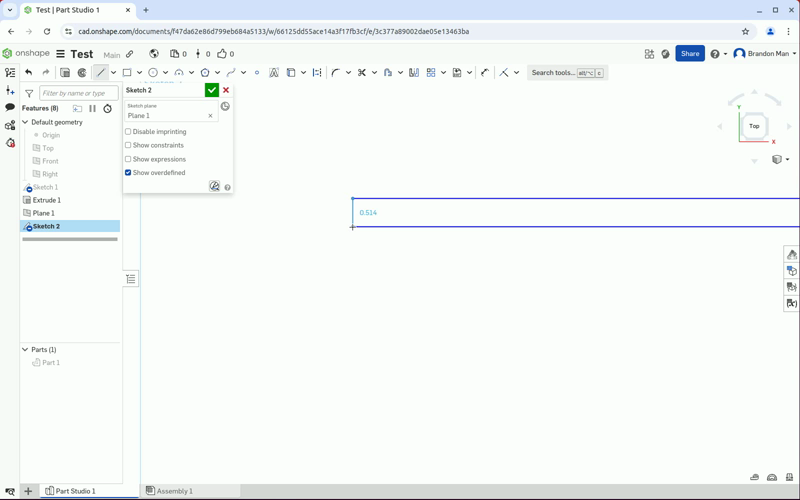
key_up(shift)
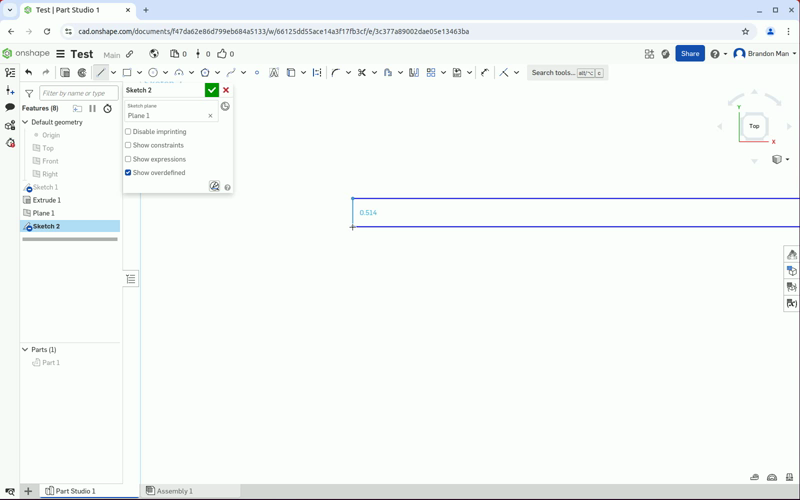
click(352, 226)
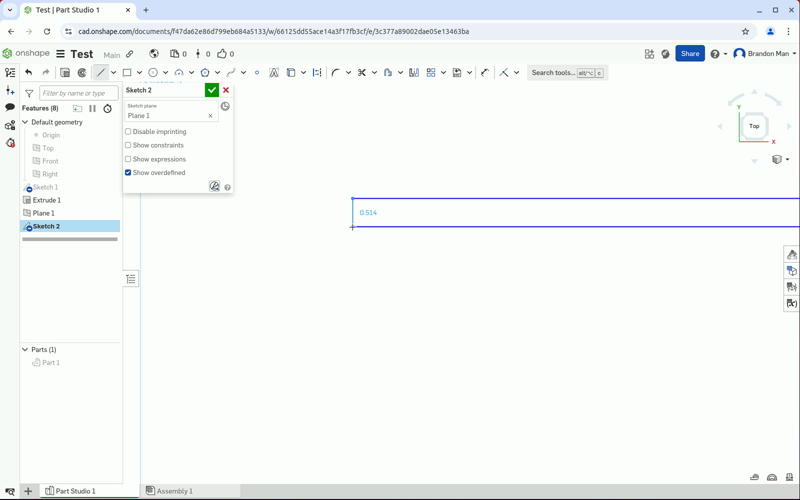
scroll(-6)
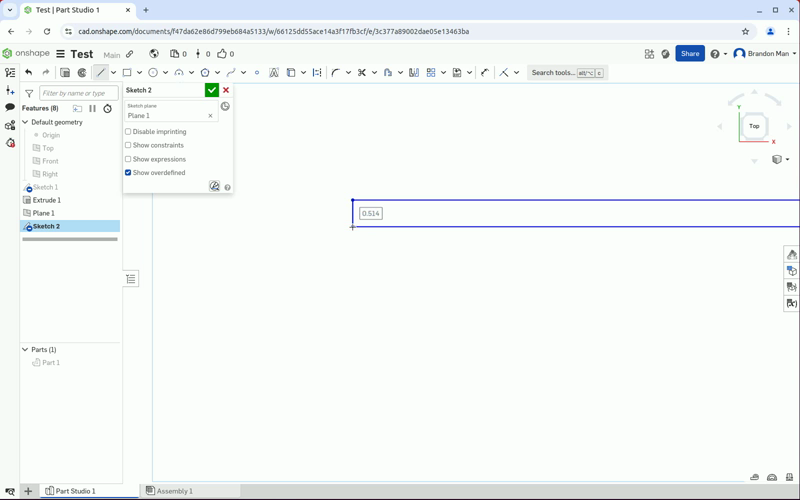
scroll(-6)
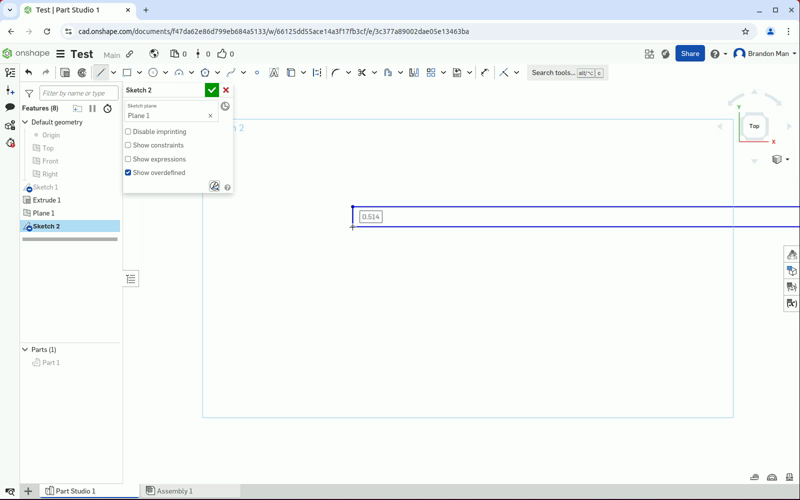
scroll(-6)
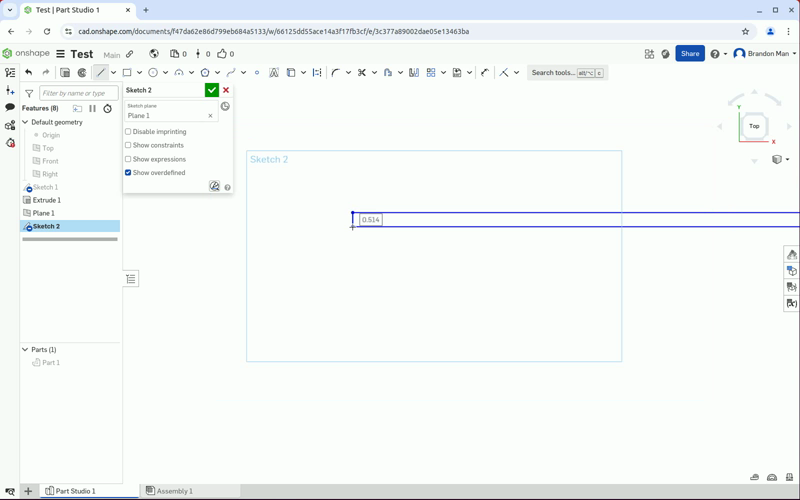
scroll(-6)
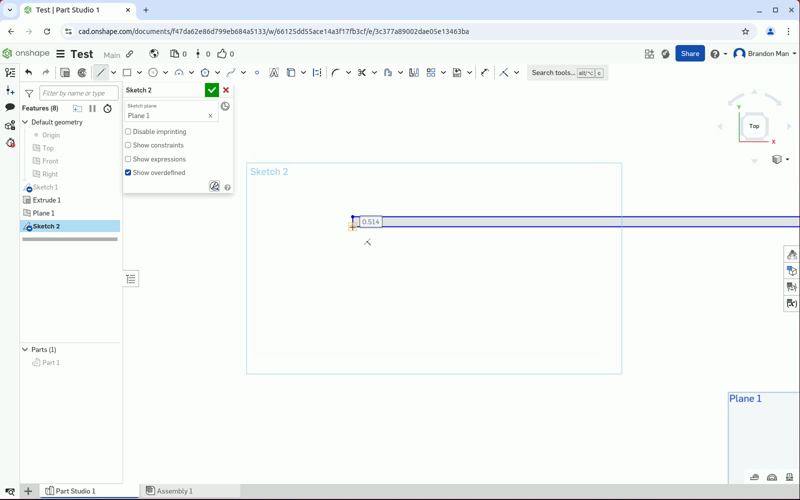
scroll(-6)
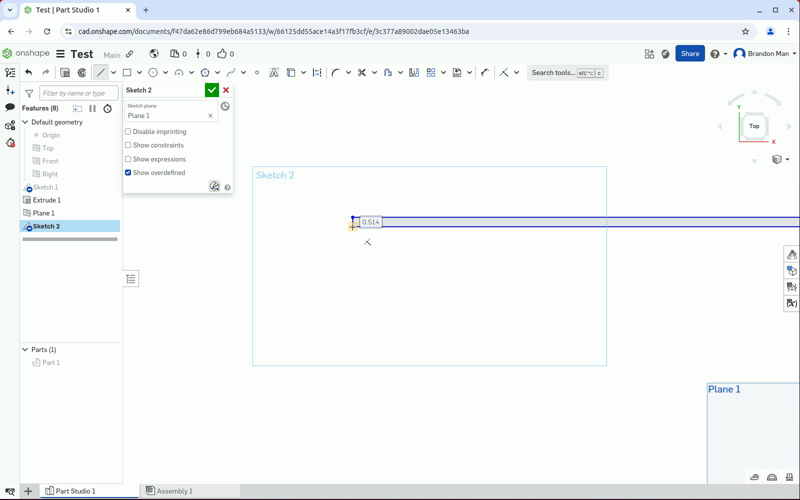
scroll(-6)
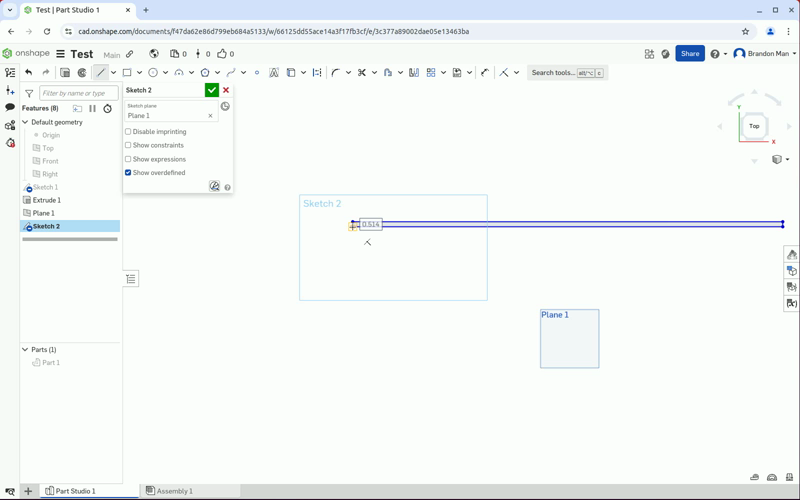
scroll(-6)
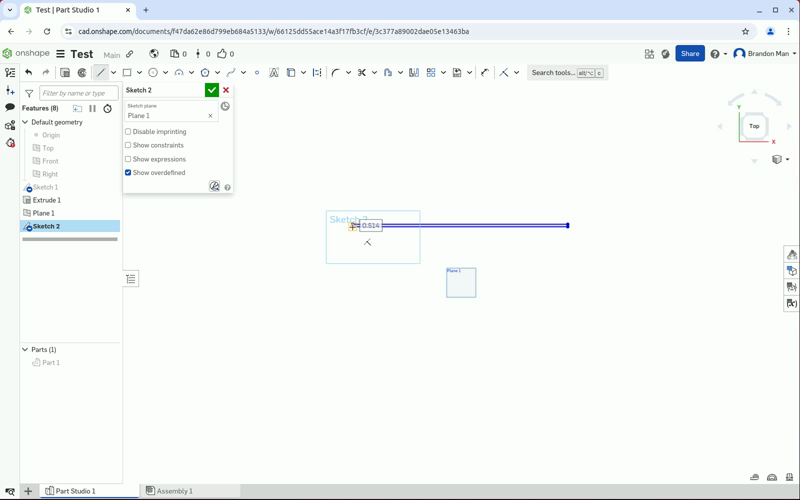
key(esc)
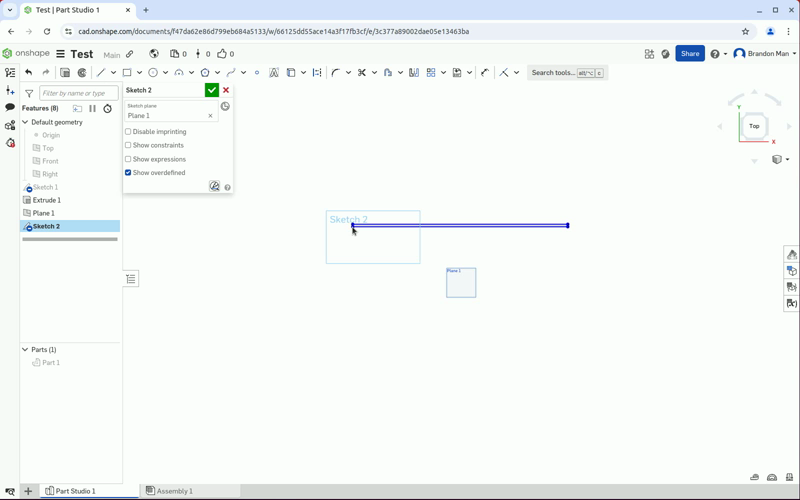
mouse_move(432, 224)
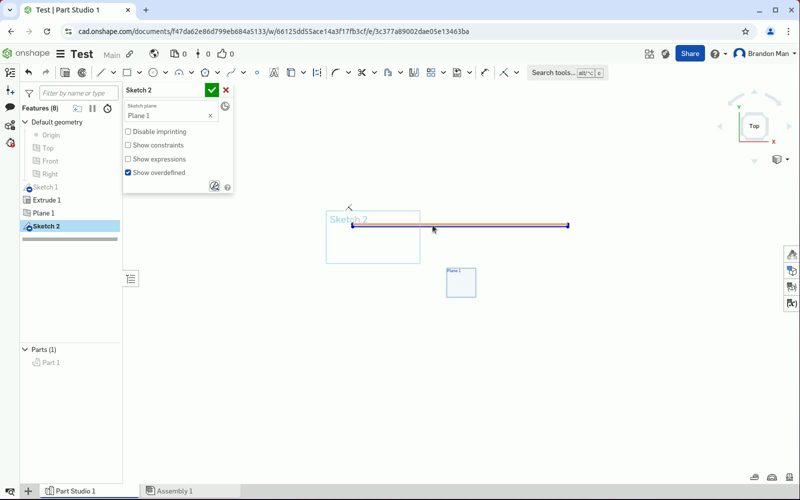
scroll(6)
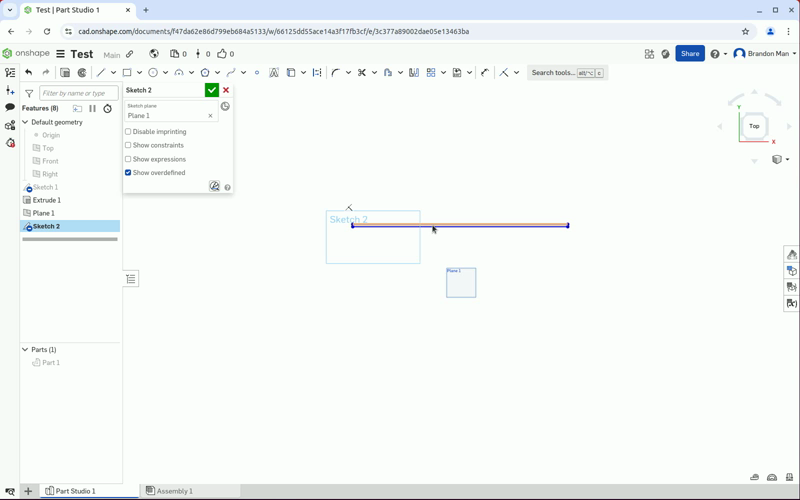
scroll(6)
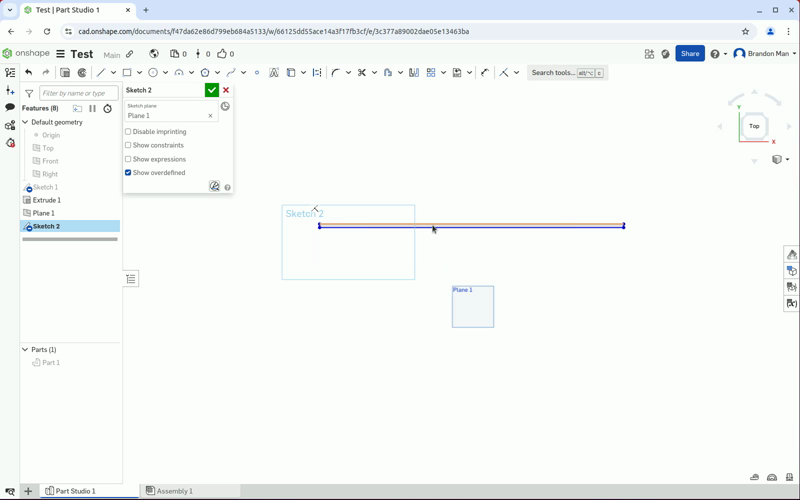
scroll(6)
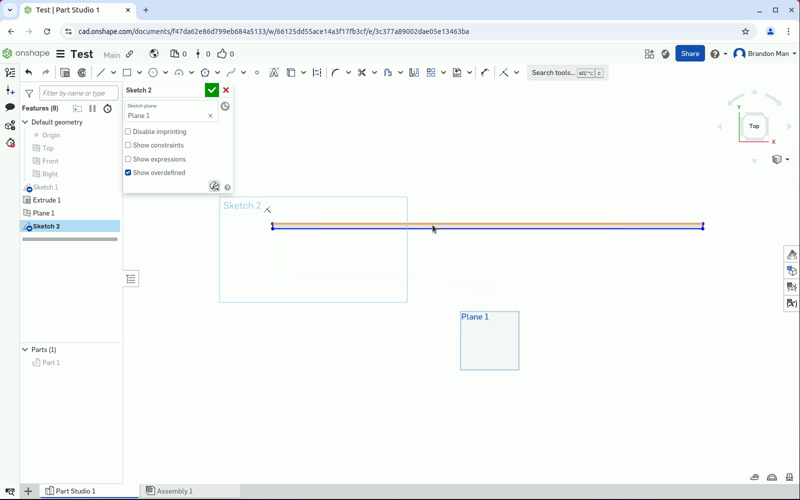
scroll(6)
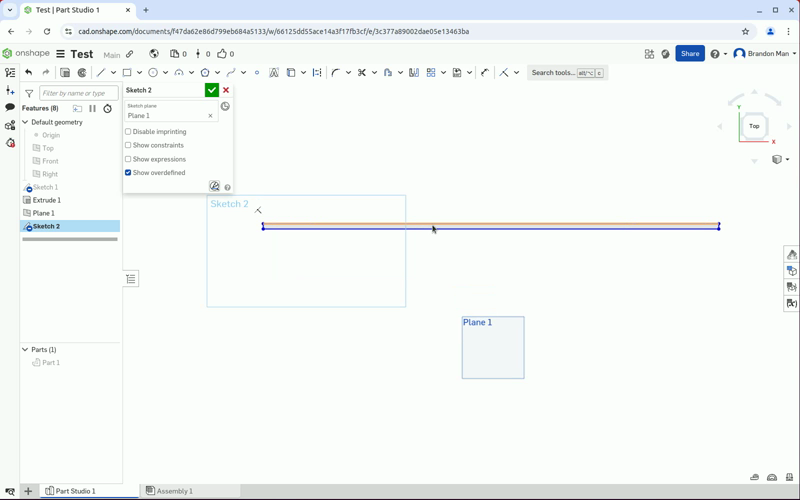
scroll(6)
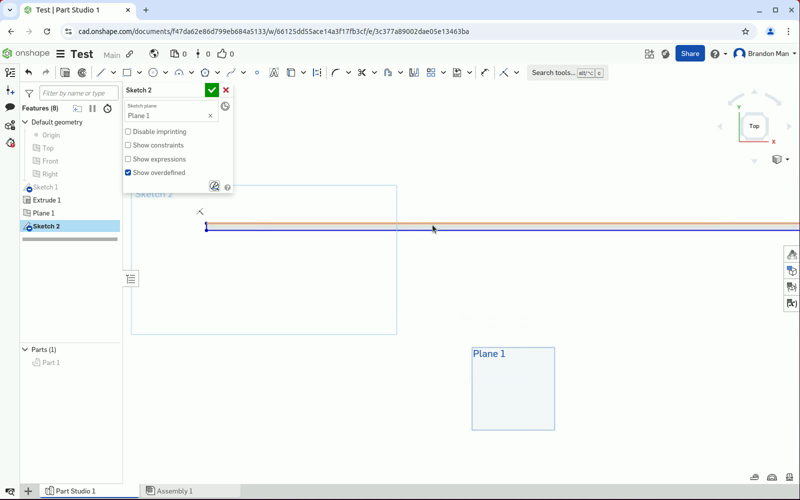
scroll(6)
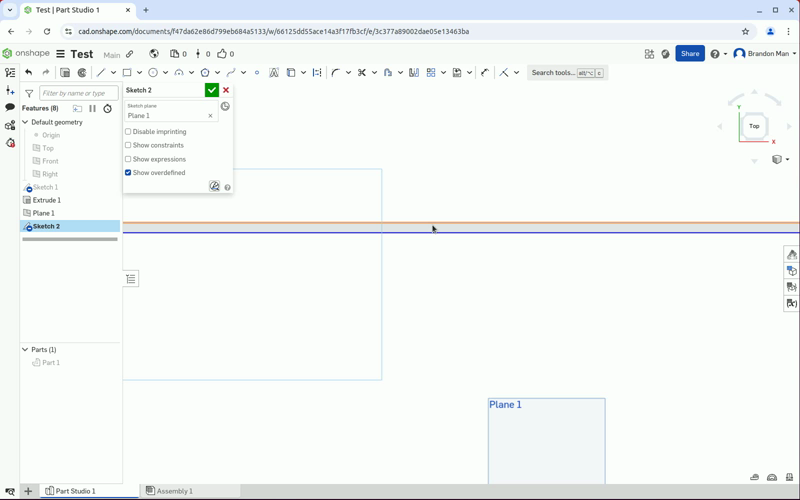
scroll(6)
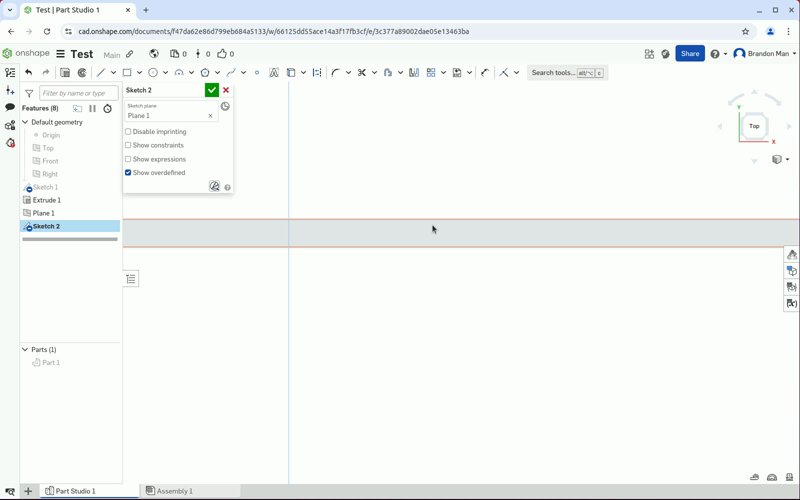
click(432, 224)
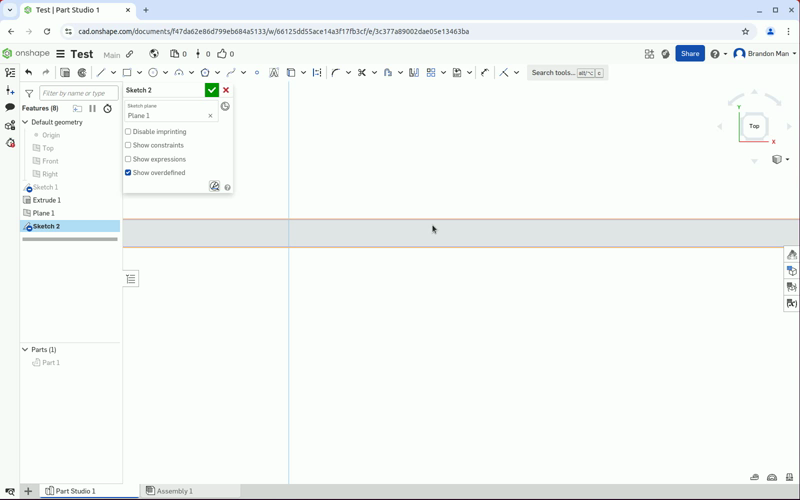
scroll(-6)
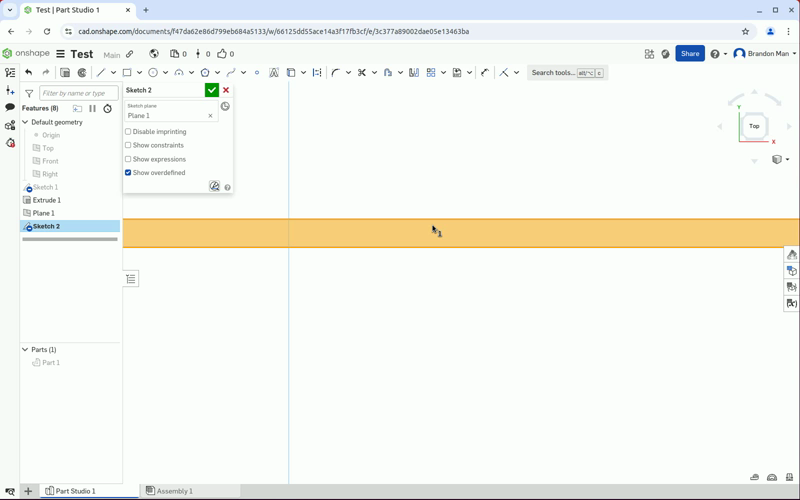
scroll(-6)
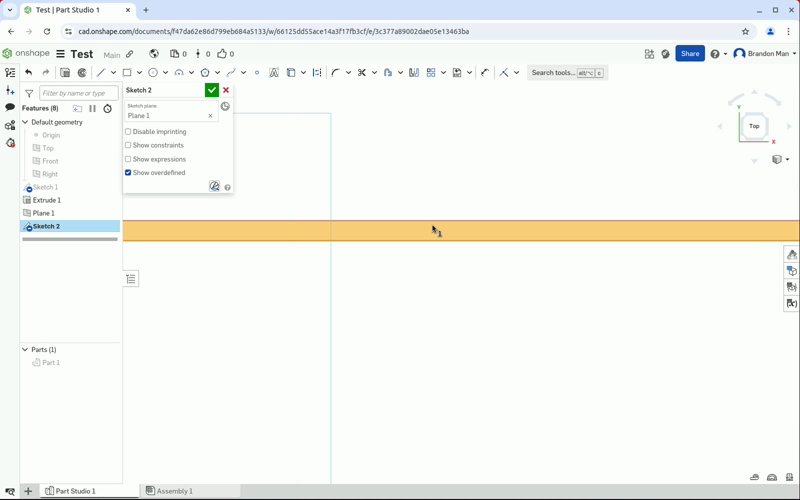
scroll(-6)
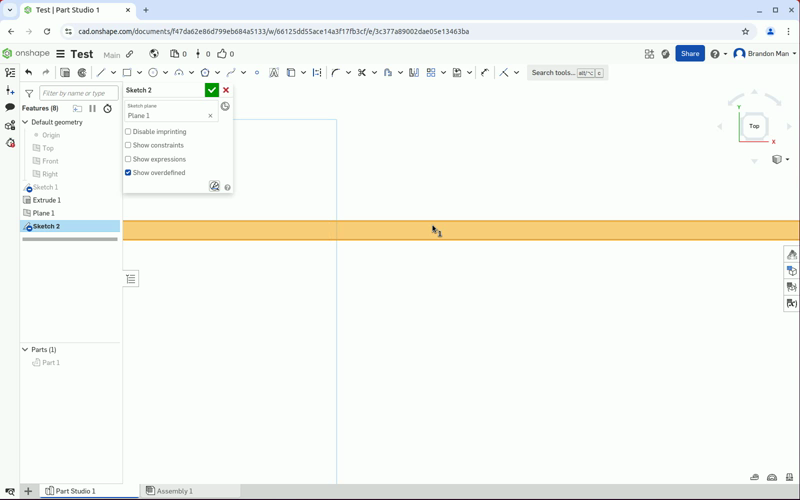
scroll(-6)
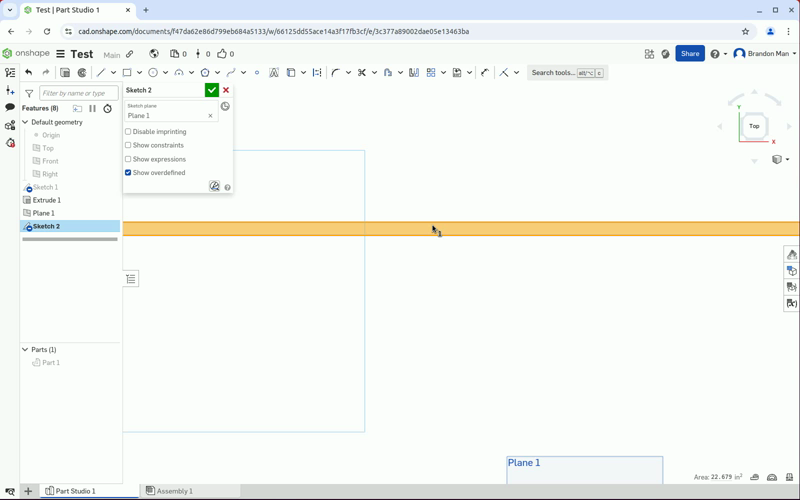
scroll(-6)
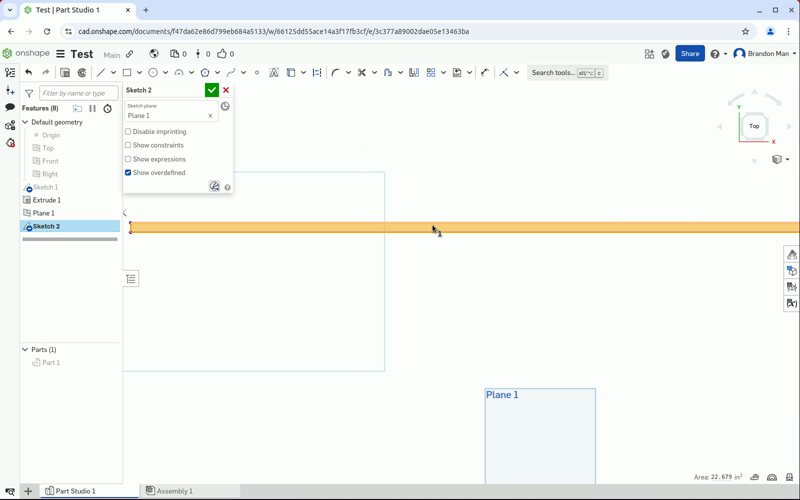
scroll(-6)
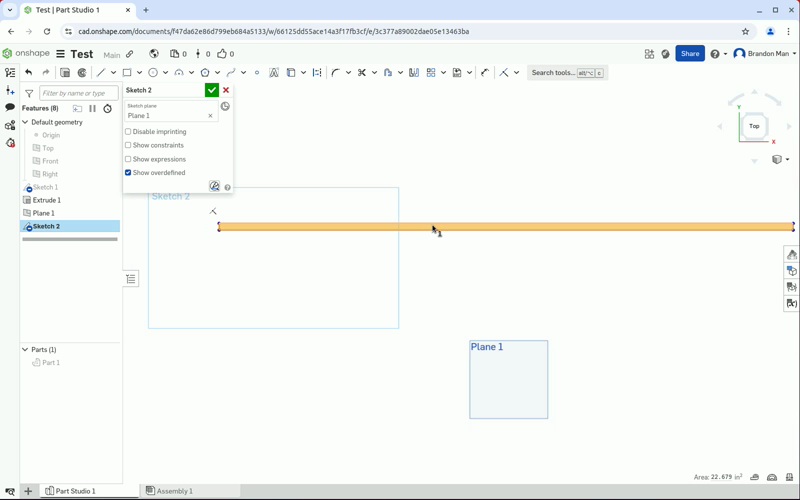
scroll(-6)
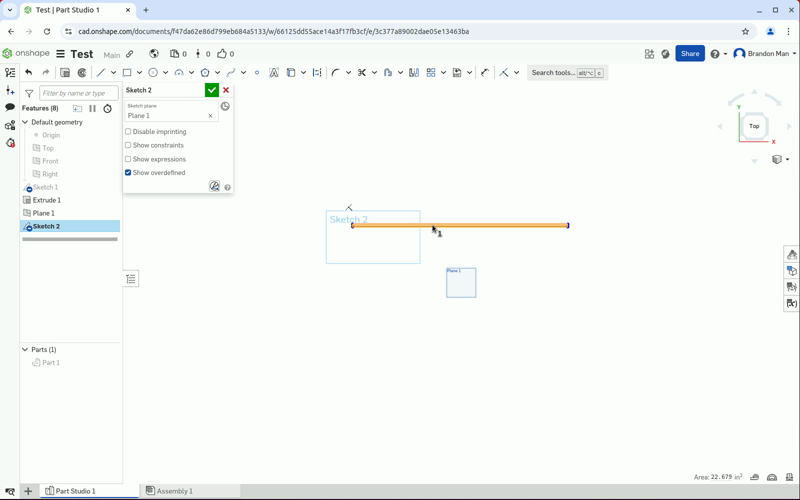
mouse_move(73, 352)
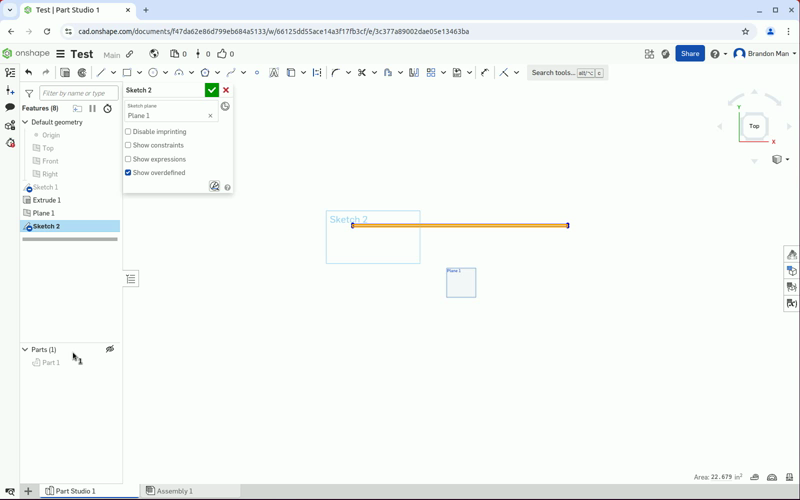
key(shift+y)
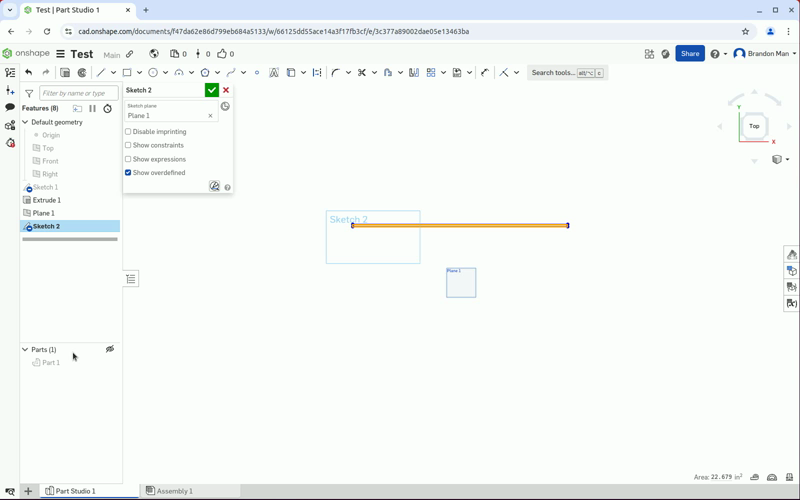
key(shift+e)
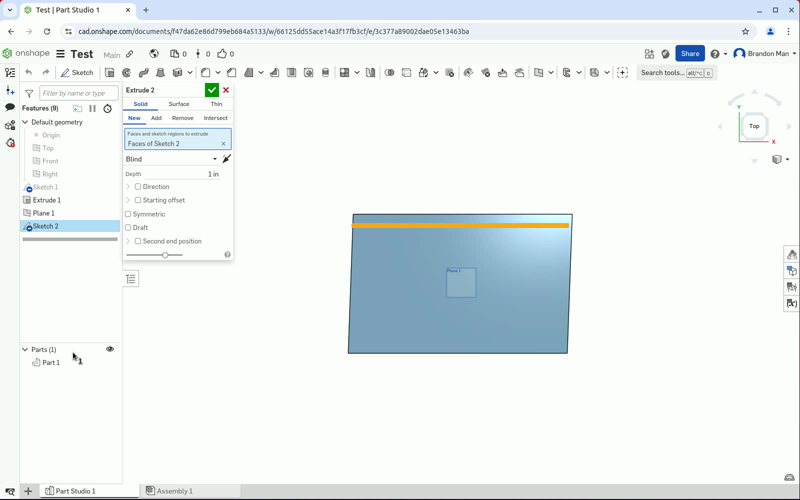
mouse_move(143, 106)
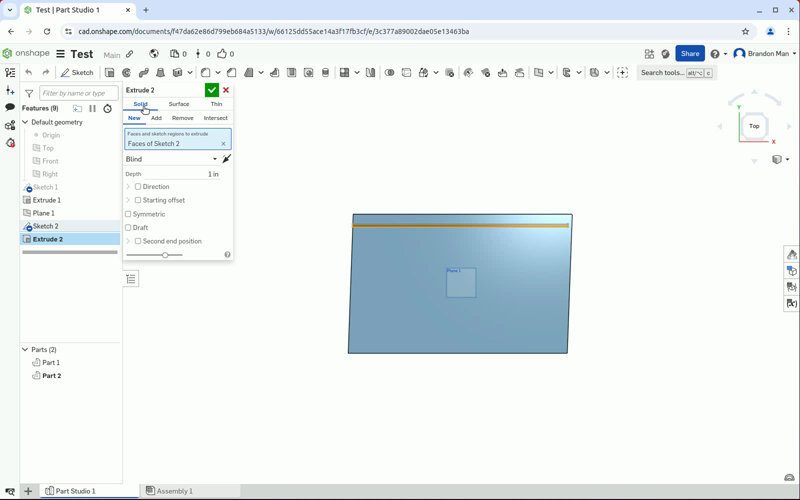
click(143, 106)
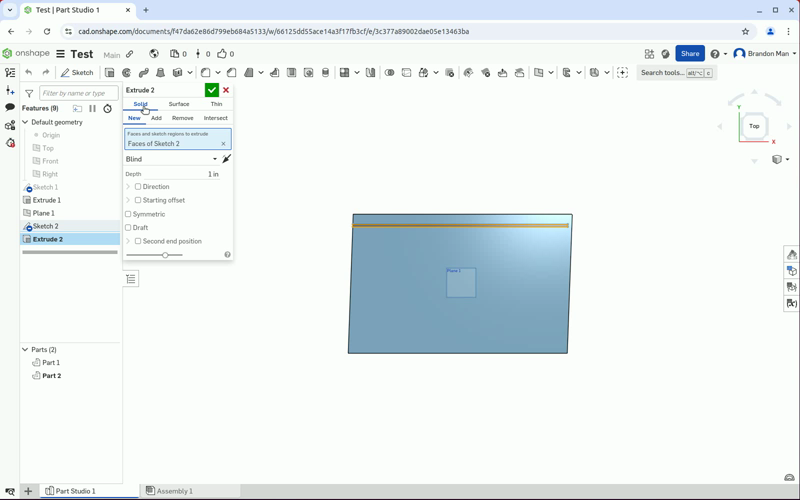
mouse_move(186, 120)
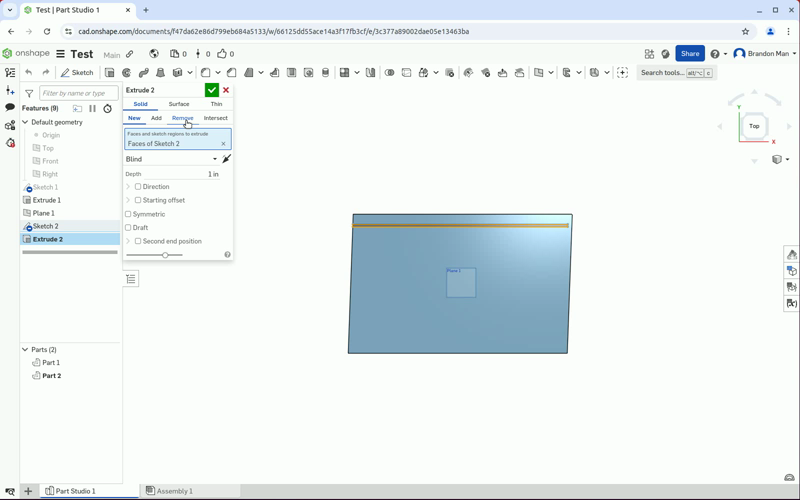
click(186, 120)
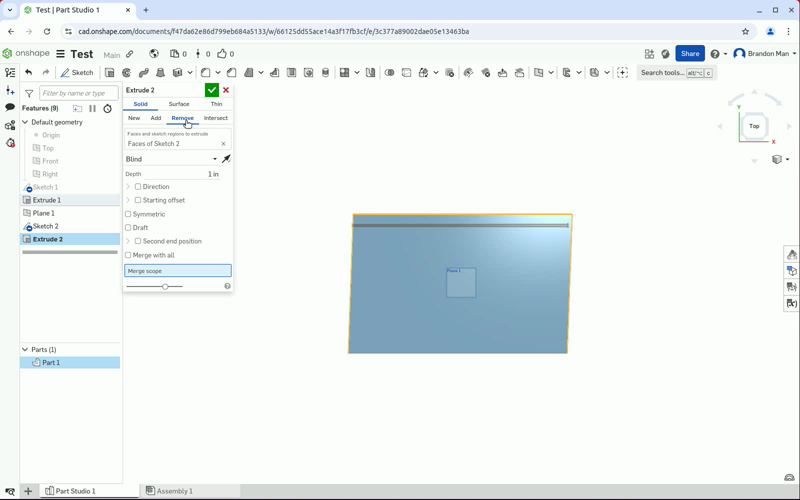
key(tab, 4)
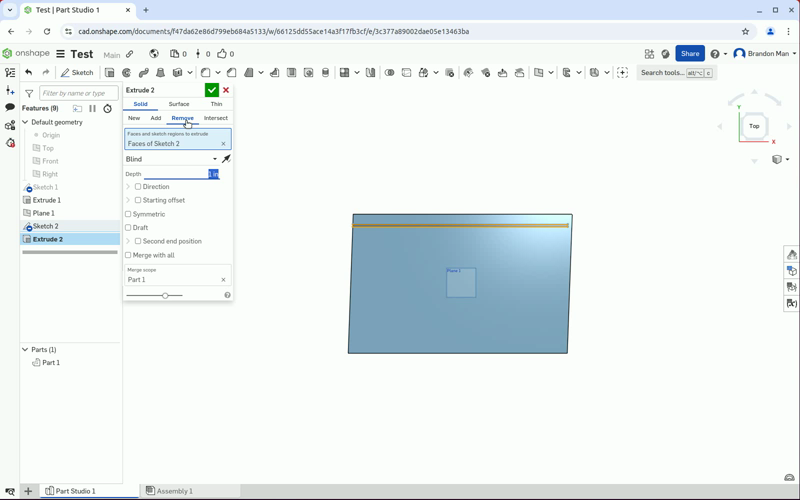
text(0.481)
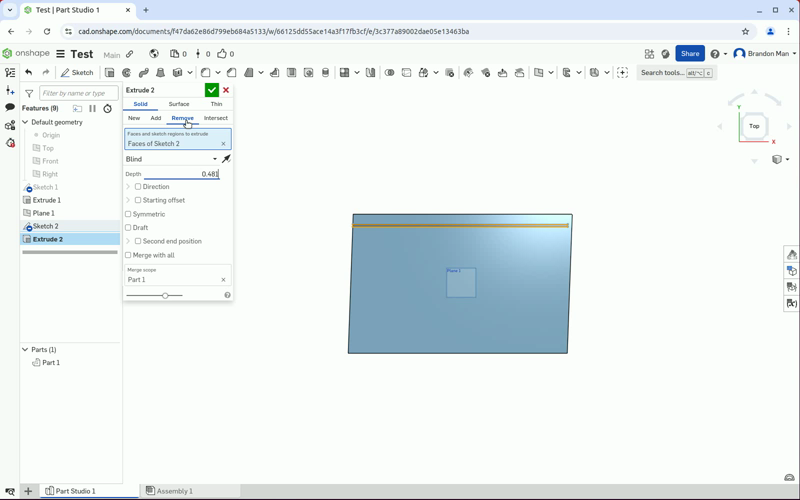
key(tab, 6)
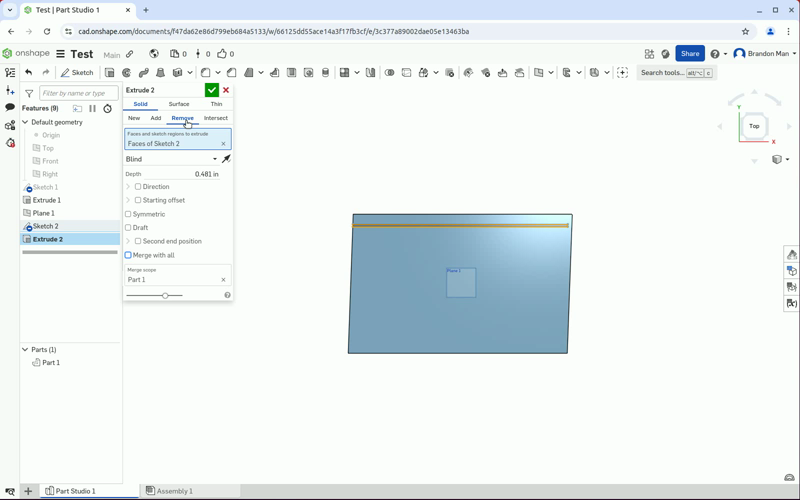
key(space)
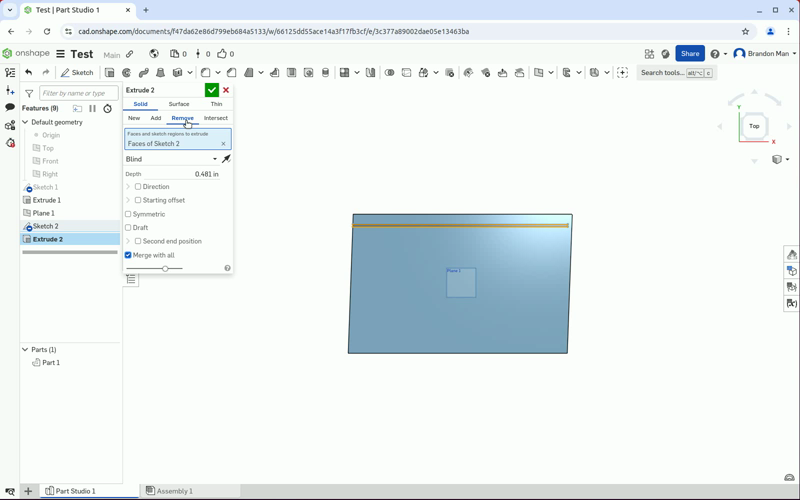
key(enter)
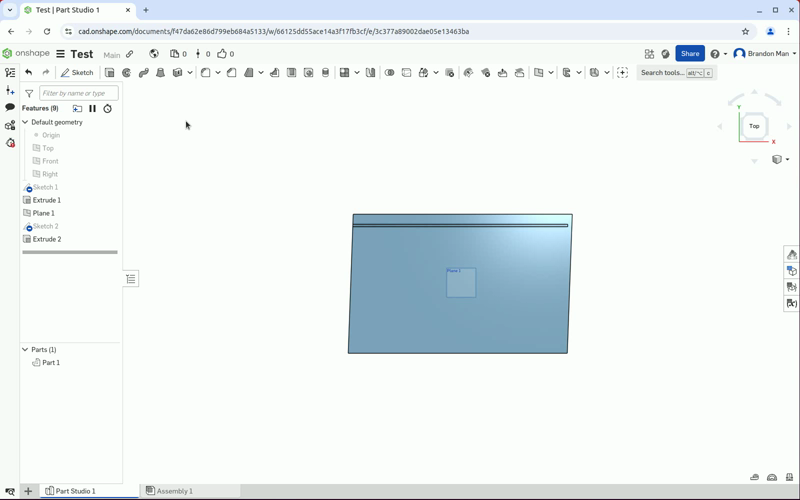
key(shift+h)
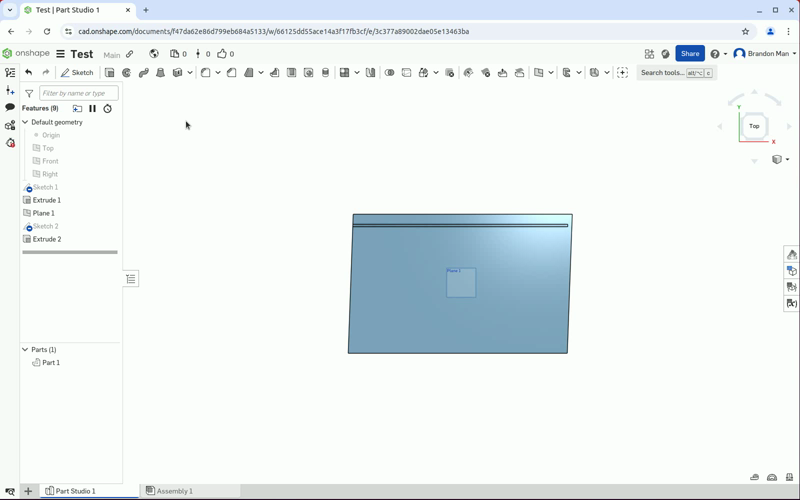
key(shift+h)
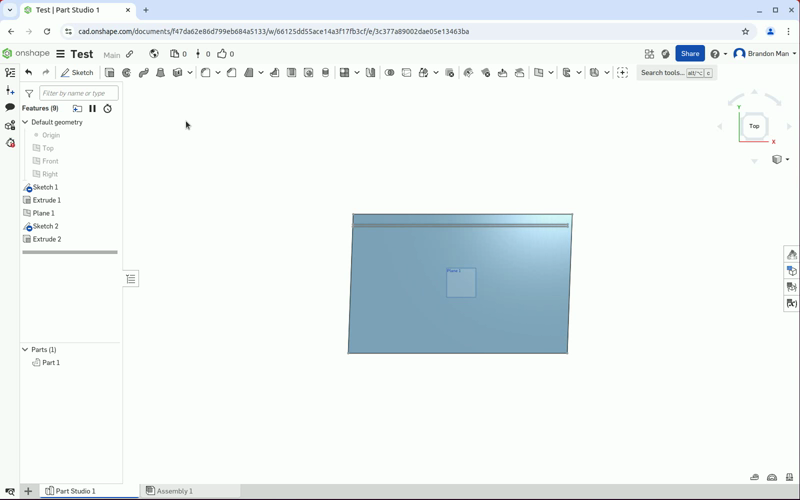
key(shift+7)
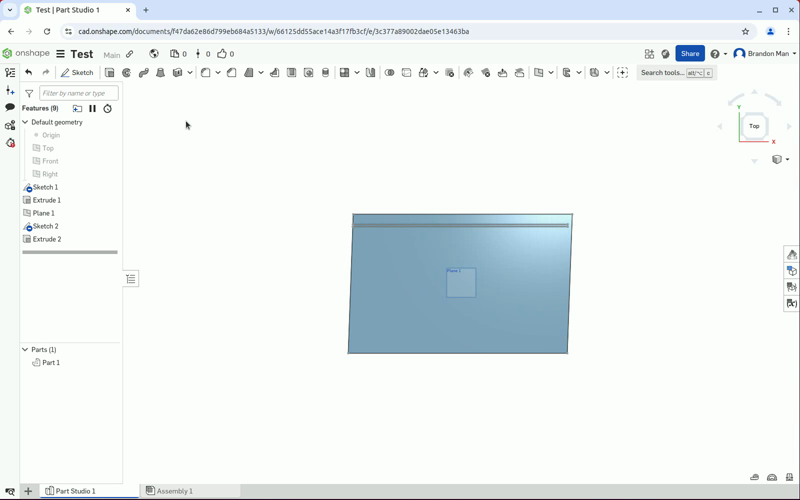
key(up, 3)
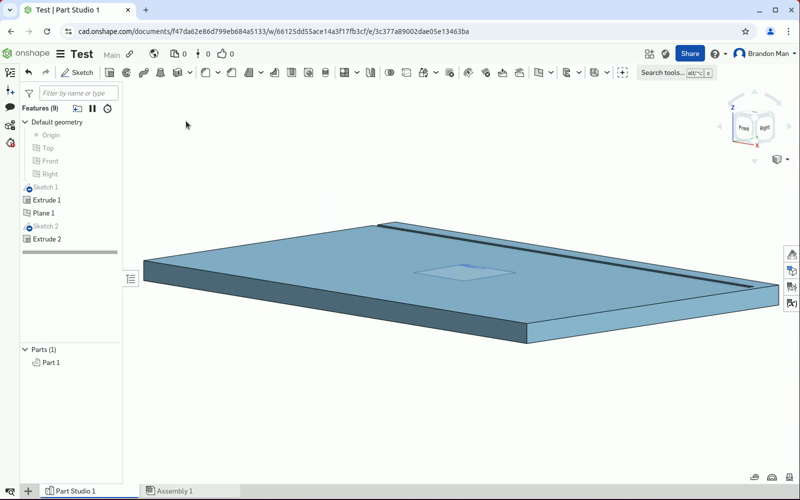
key(left, 3)
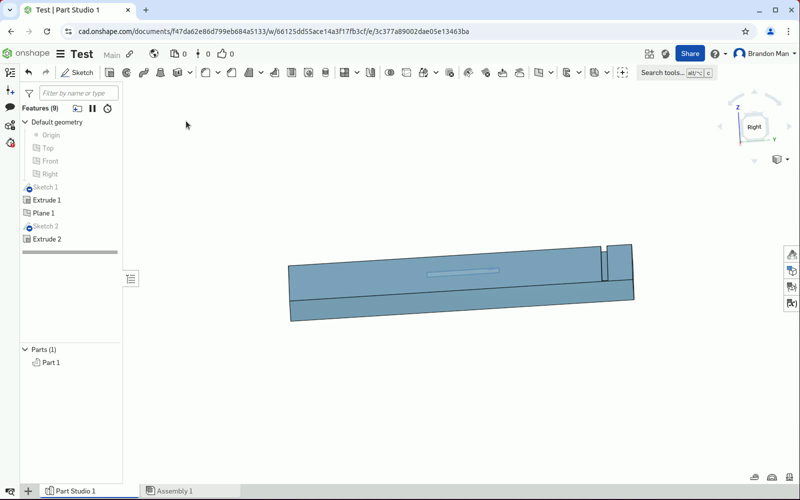
key(right, 3)
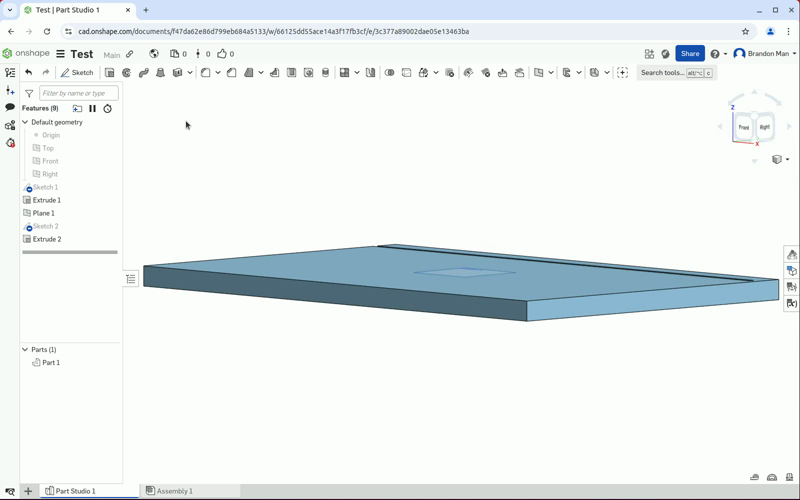
key(down, 3)
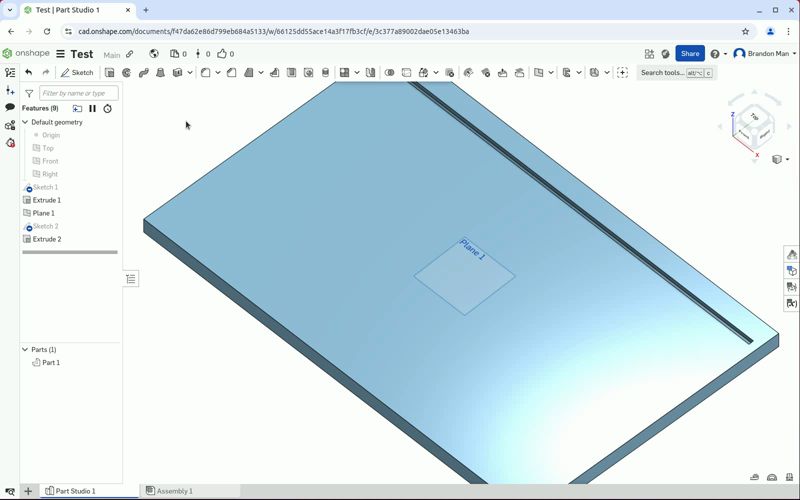
mouse_move(73, 189)
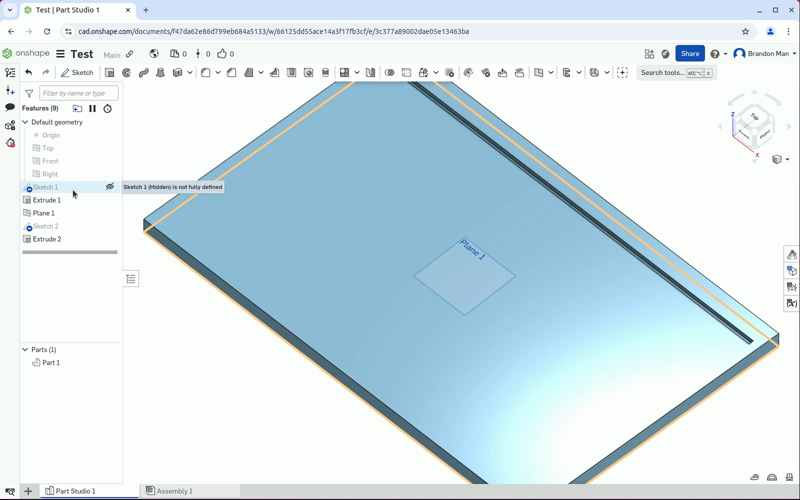
click(73, 189)